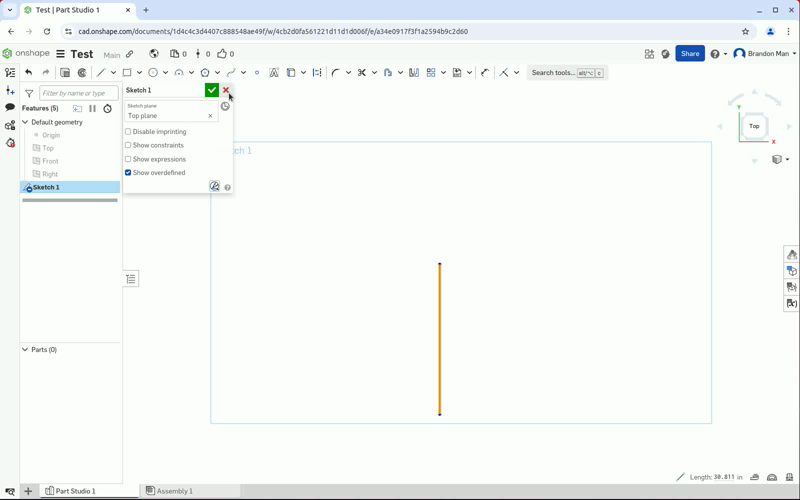
key(shift+h)
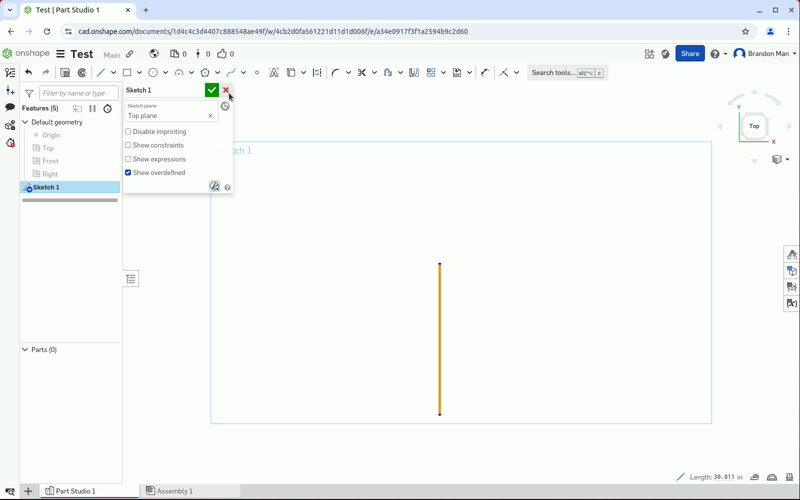
key(shift+s)
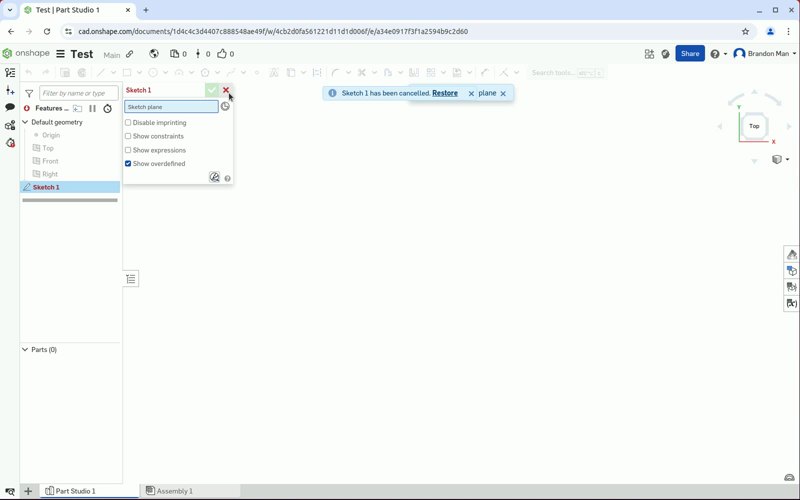
mouse_move(73, 150)
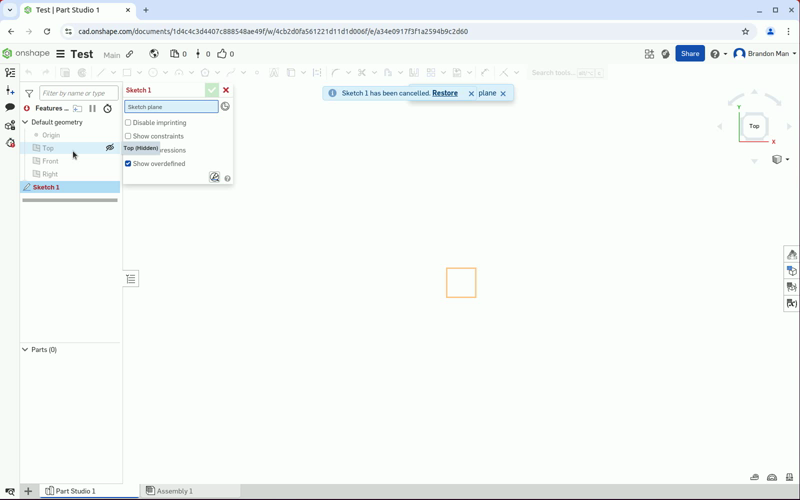
click(73, 150)
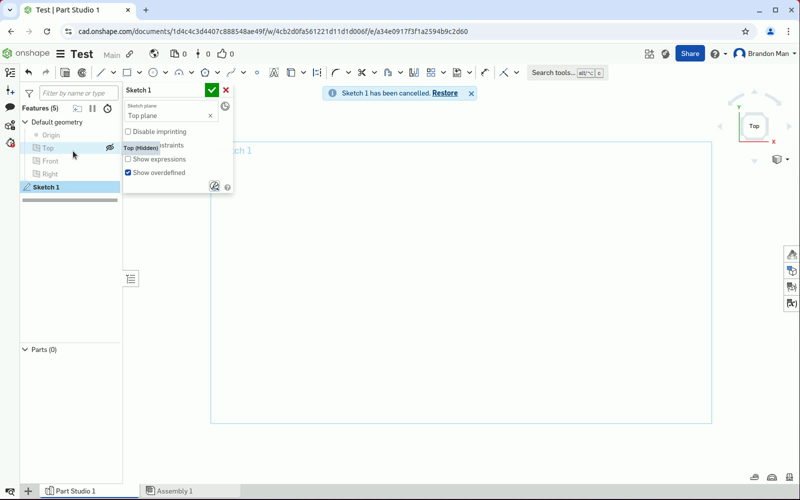
mouse_move(73, 352)
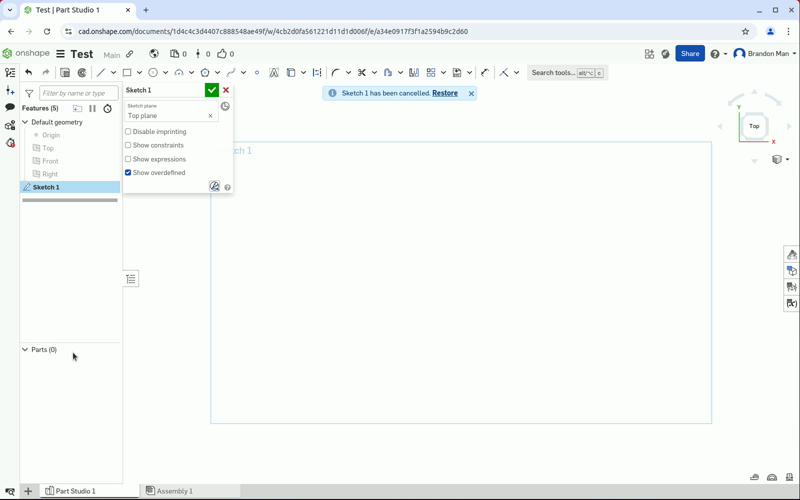
key(y)
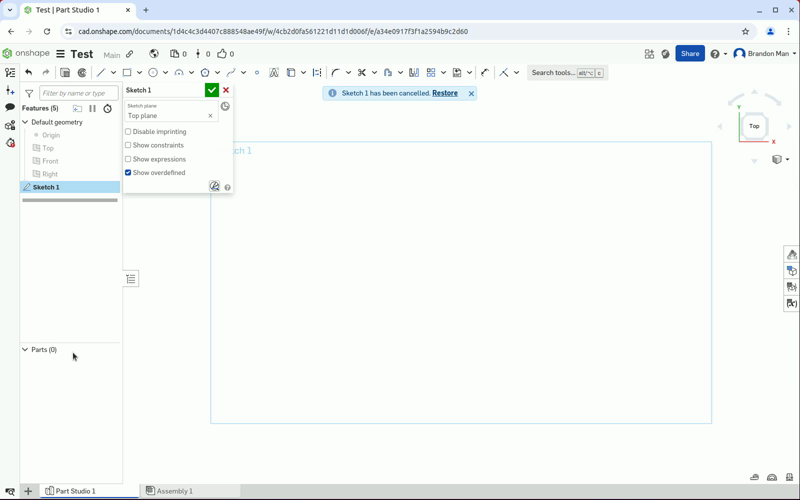
key(c)
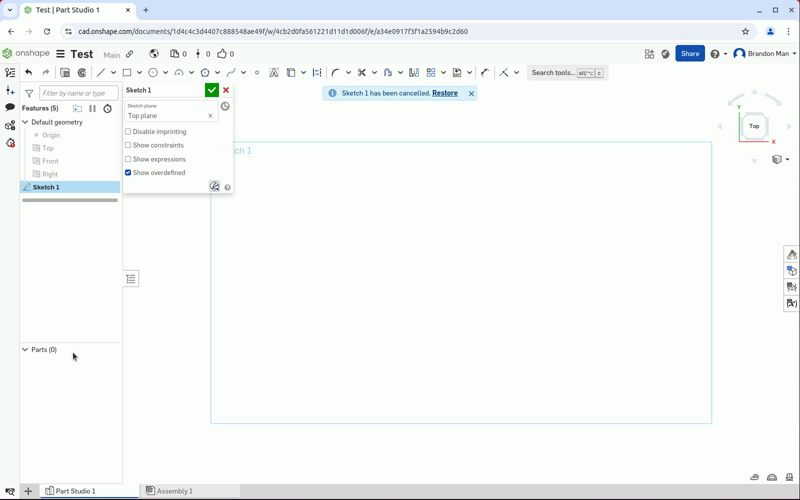
key_down(shift)
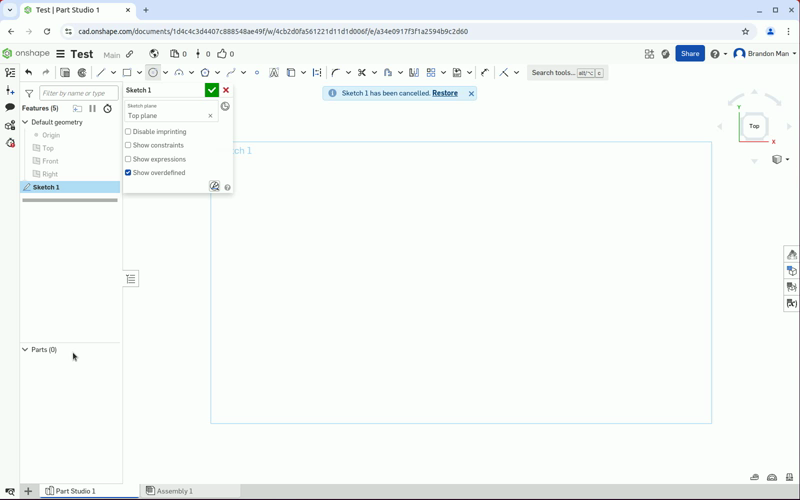
mouse_move(461, 282)
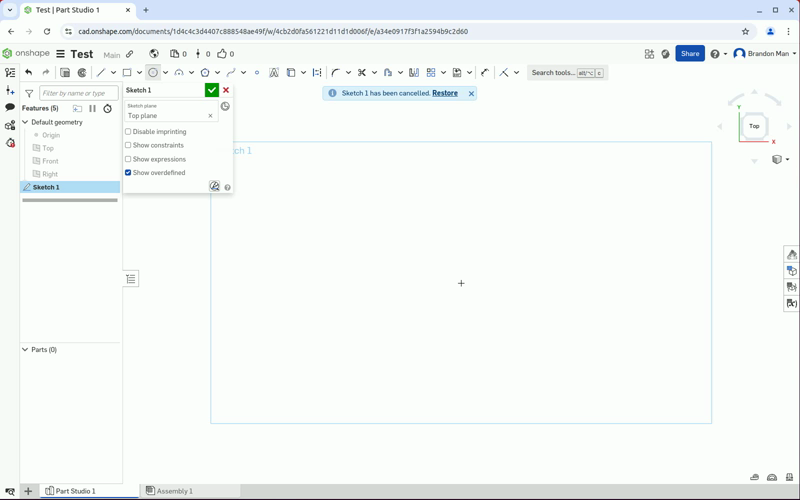
click(461, 282)
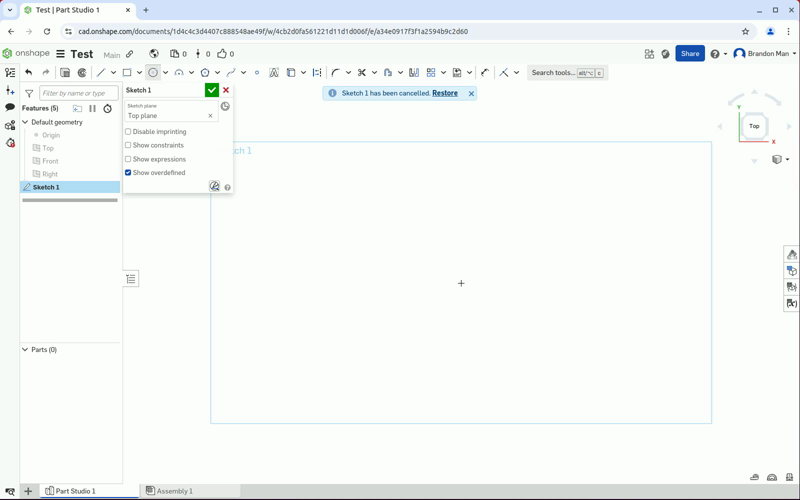
key_up(shift)
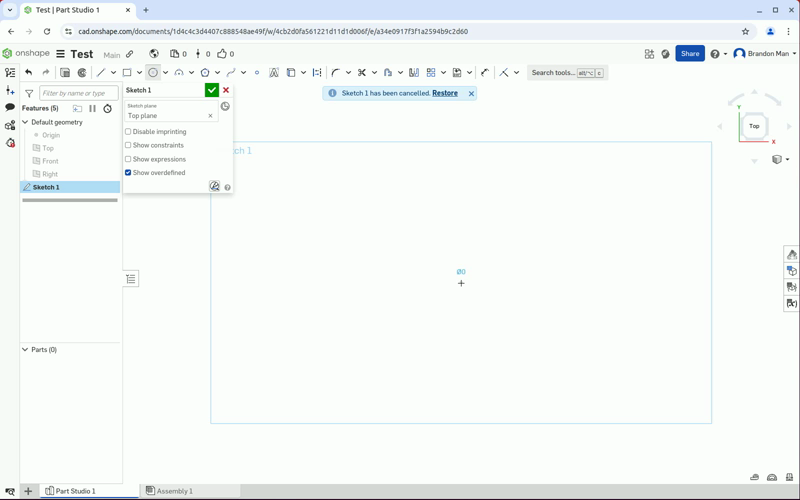
mouse_move(574, 282)
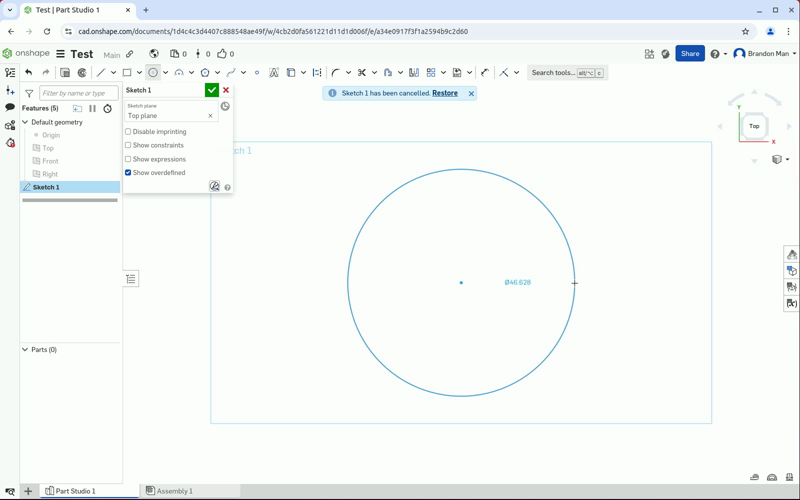
click(574, 282)
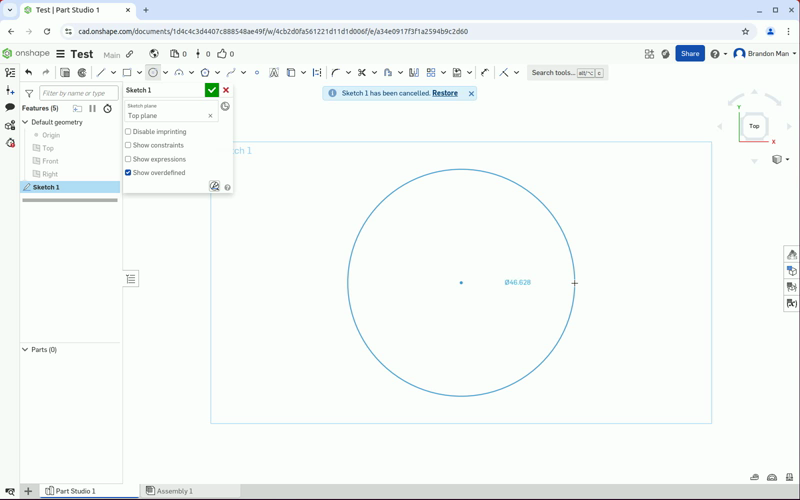
key(esc)
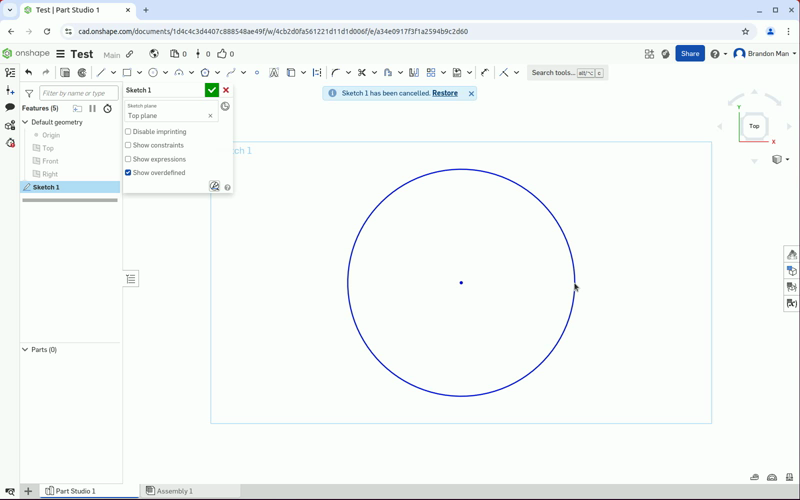
key(c)
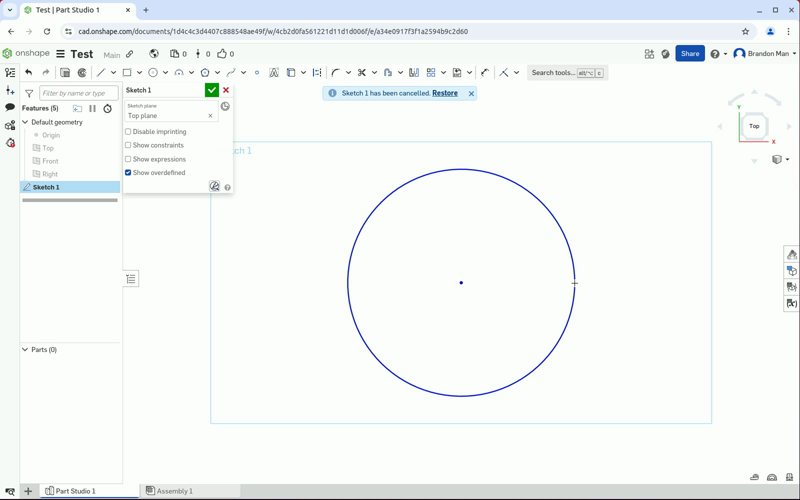
key_down(shift)
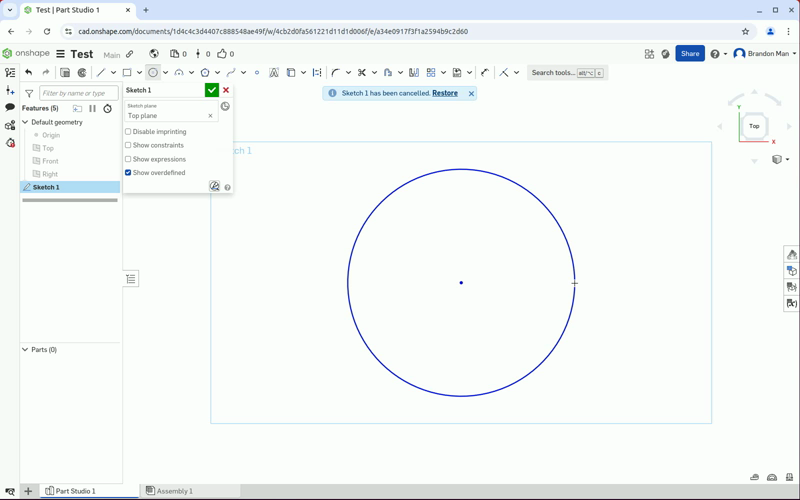
mouse_move(461, 282)
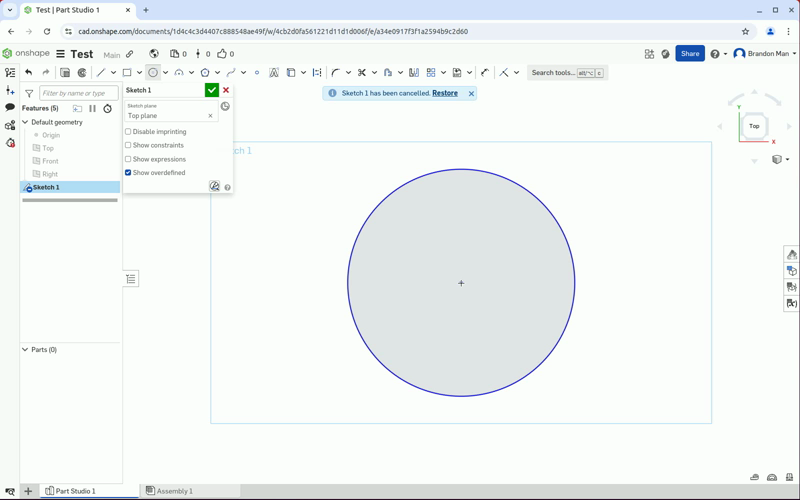
click(461, 282)
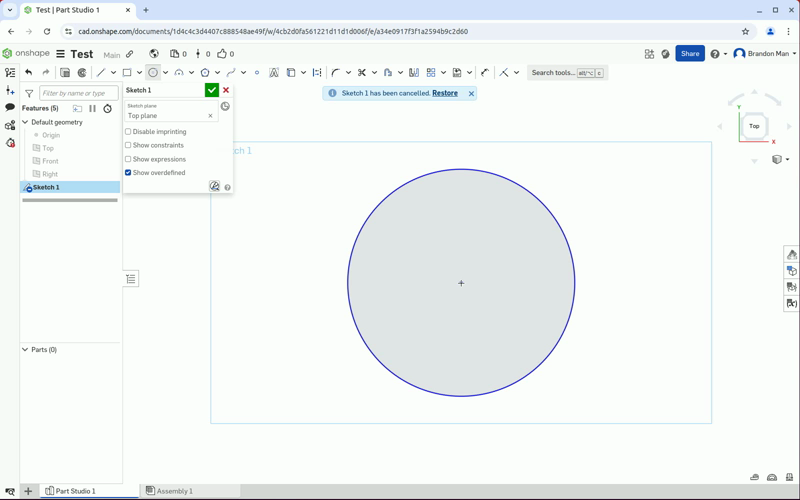
key_up(shift)
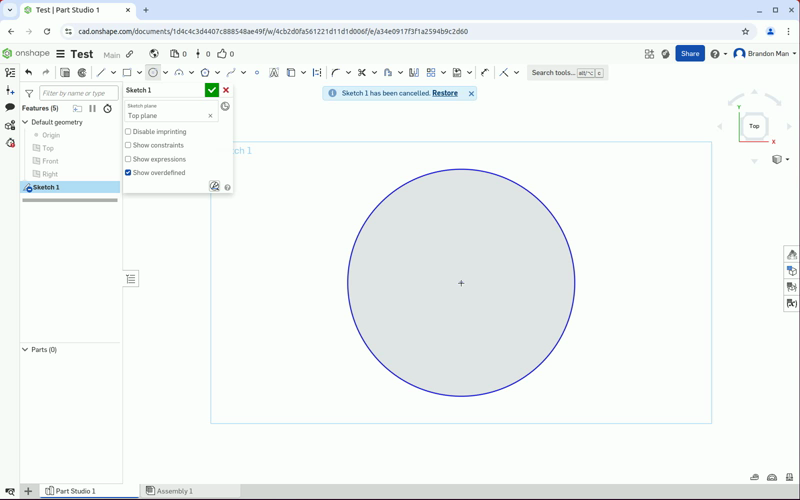
mouse_move(506, 282)
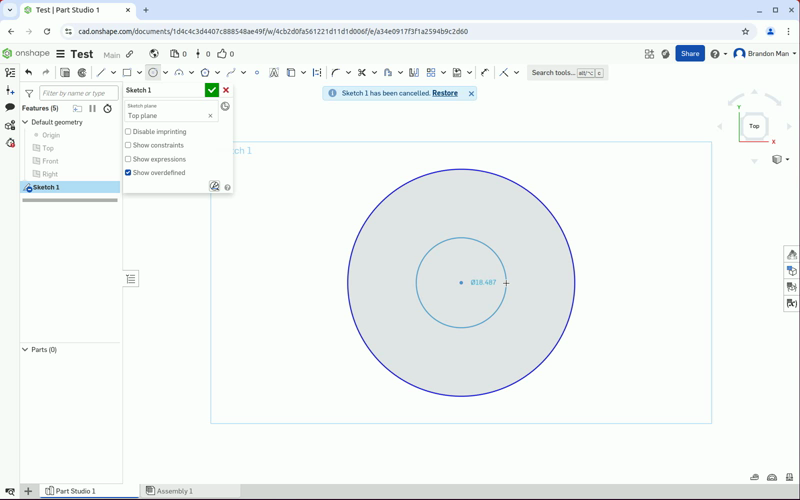
click(506, 282)
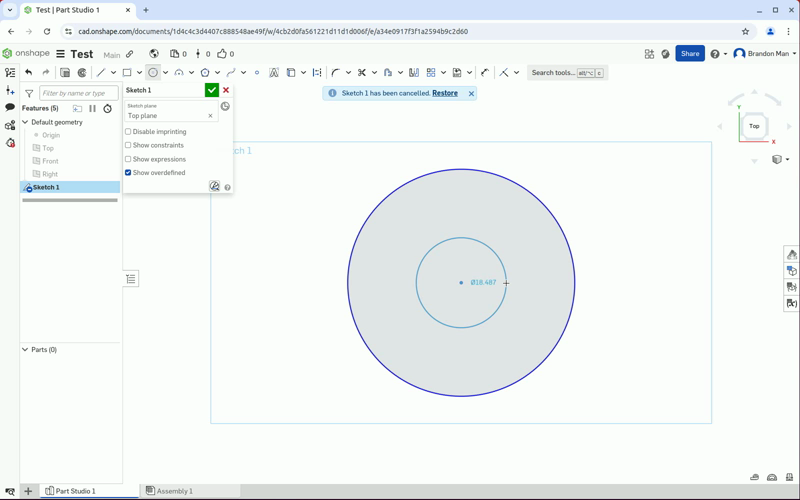
key(esc)
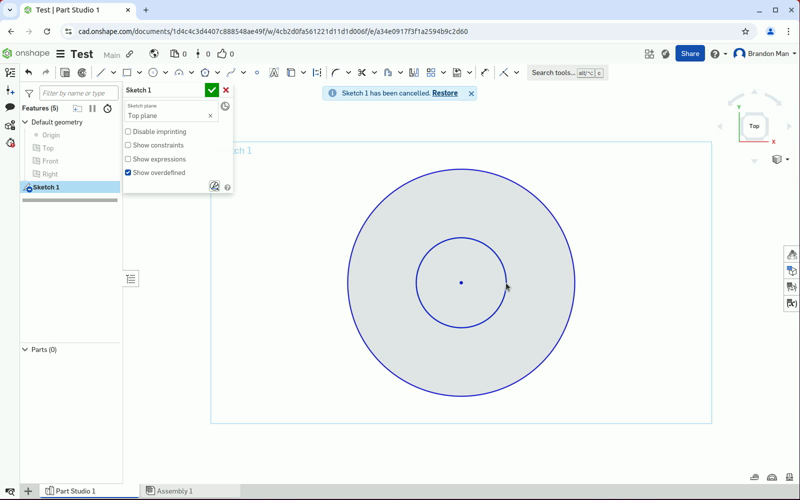
mouse_move(431, 201)
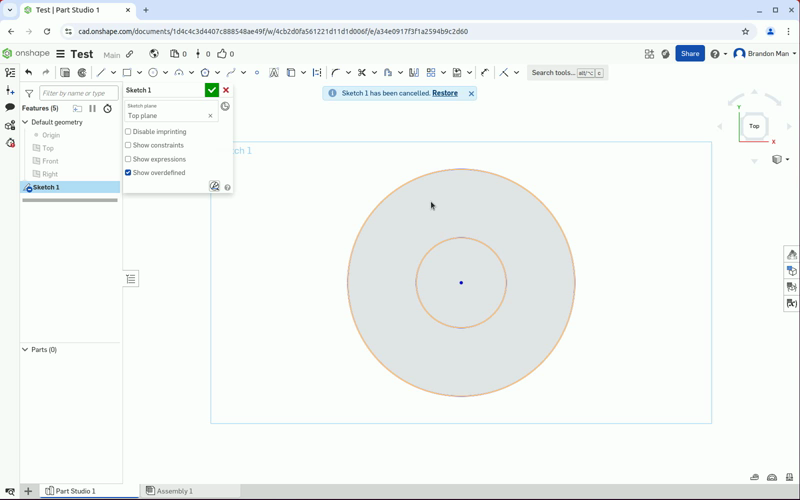
click(431, 201)
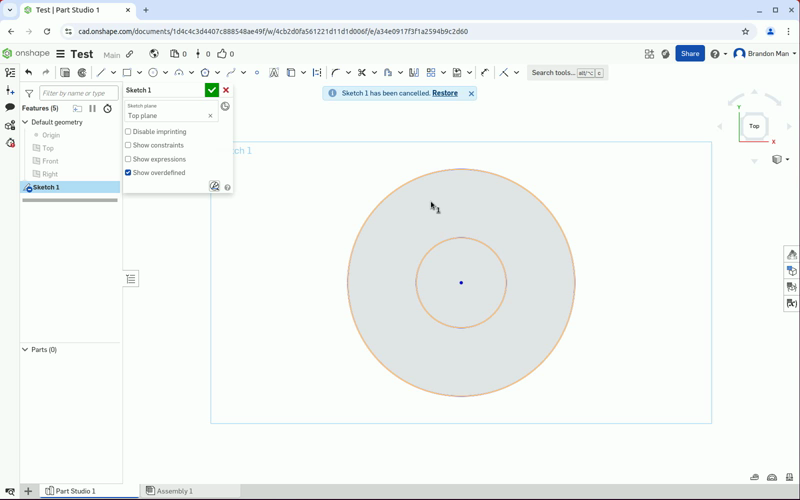
mouse_move(73, 352)
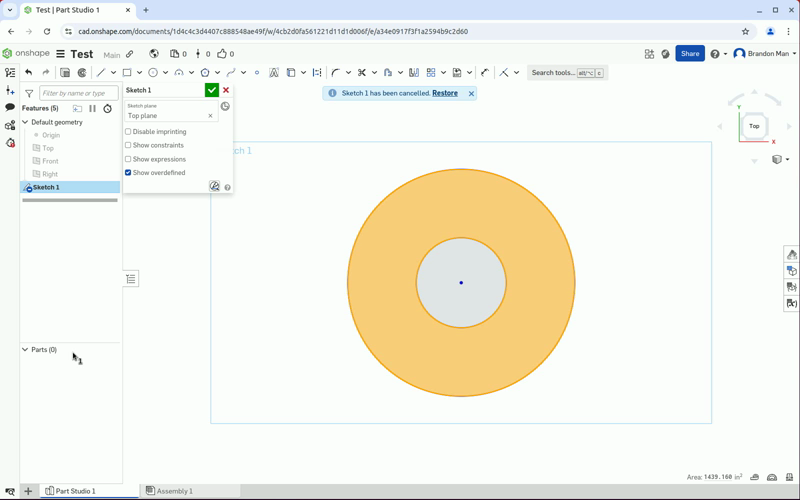
key(shift+y)
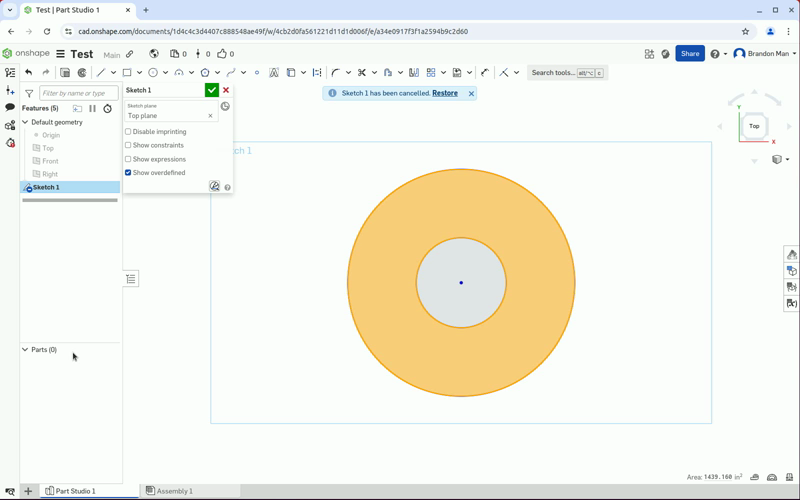
key(shift+e)
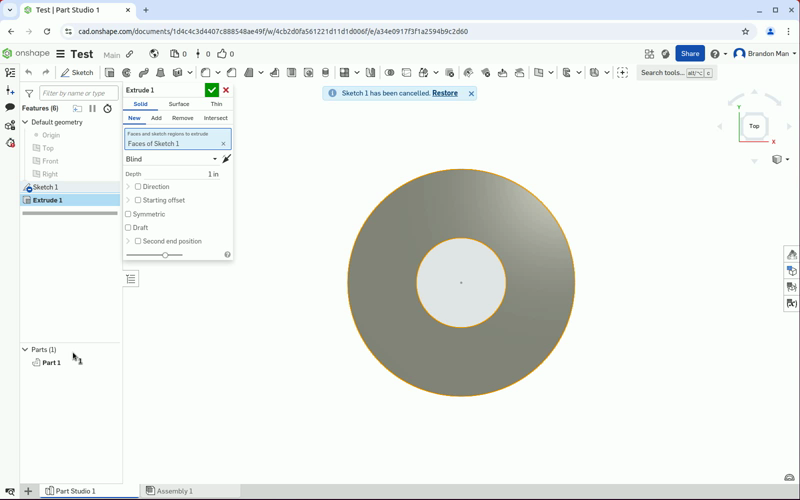
mouse_move(143, 106)
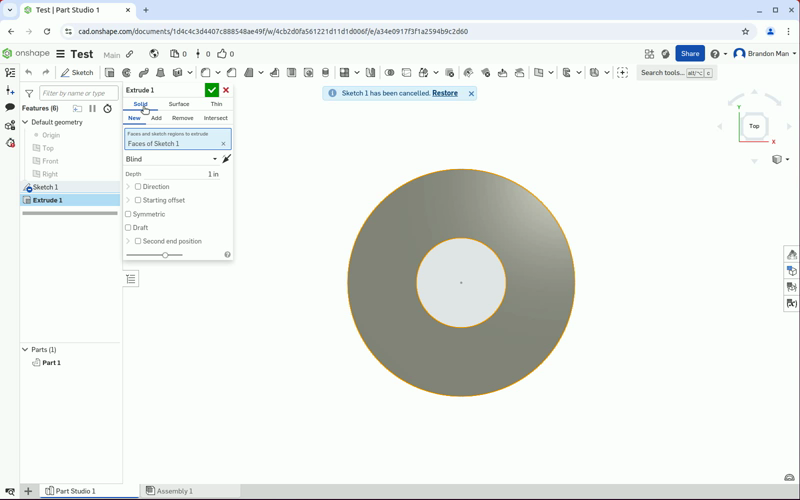
click(143, 106)
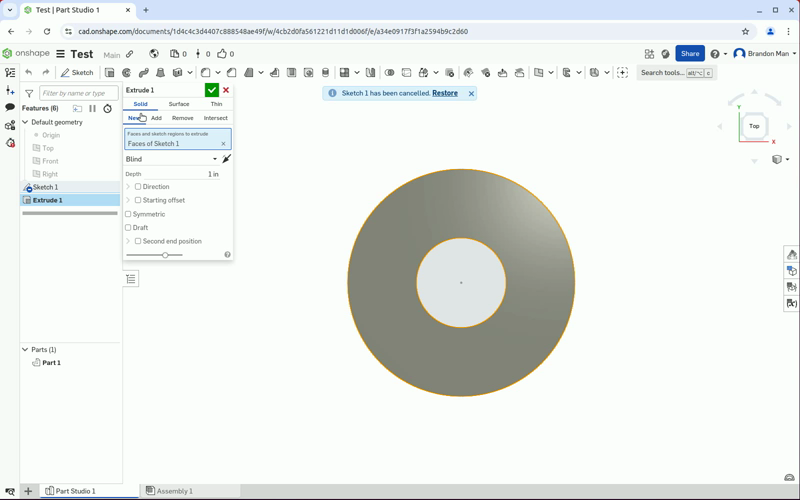
mouse_move(137, 120)
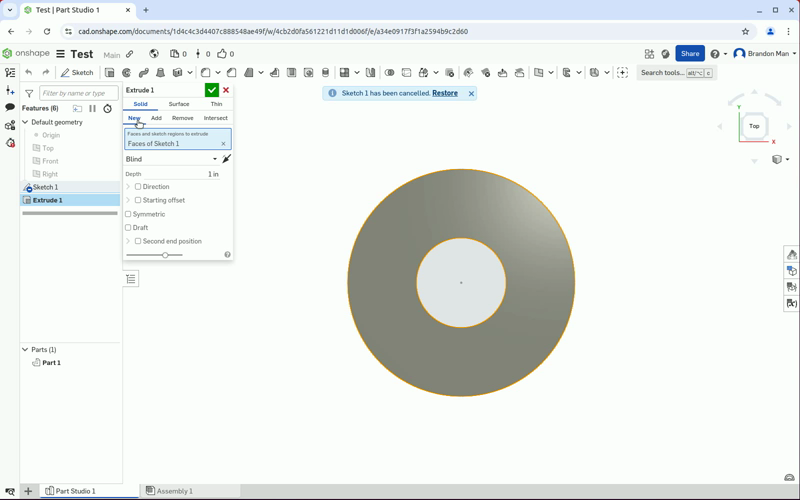
click(137, 120)
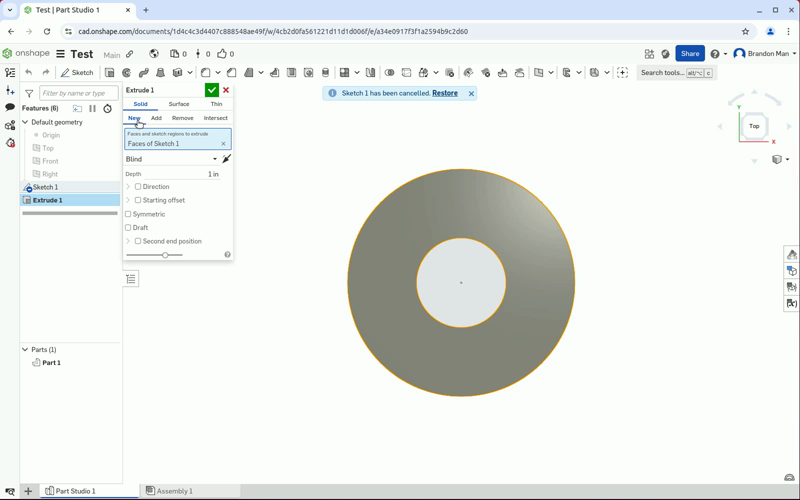
key(tab, 4)
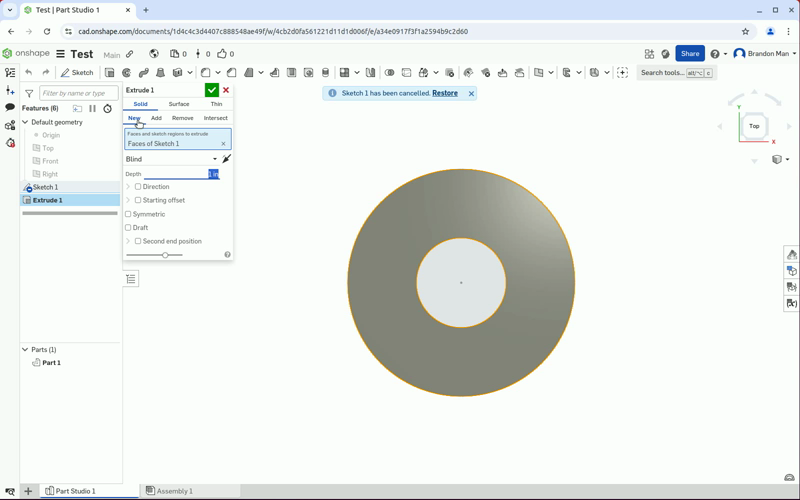
text(17.572)
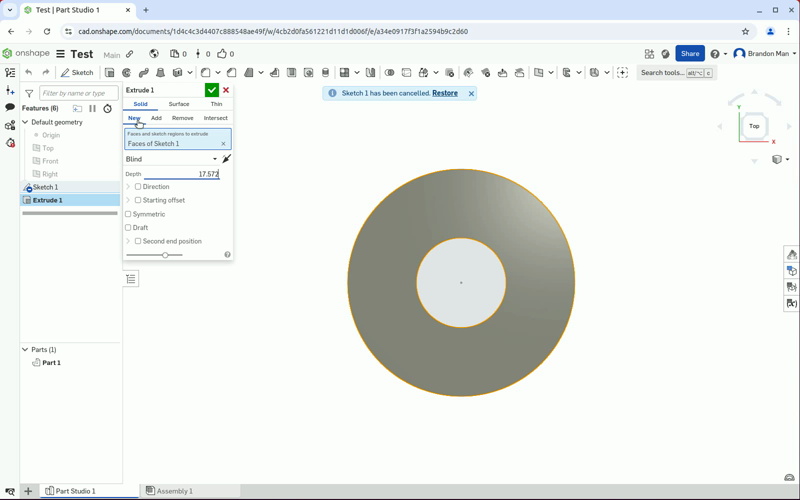
key(enter)
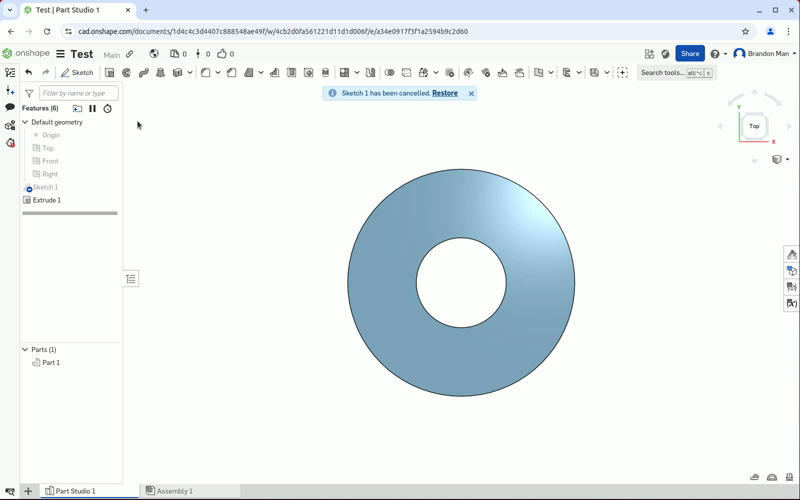
key(shift+h)
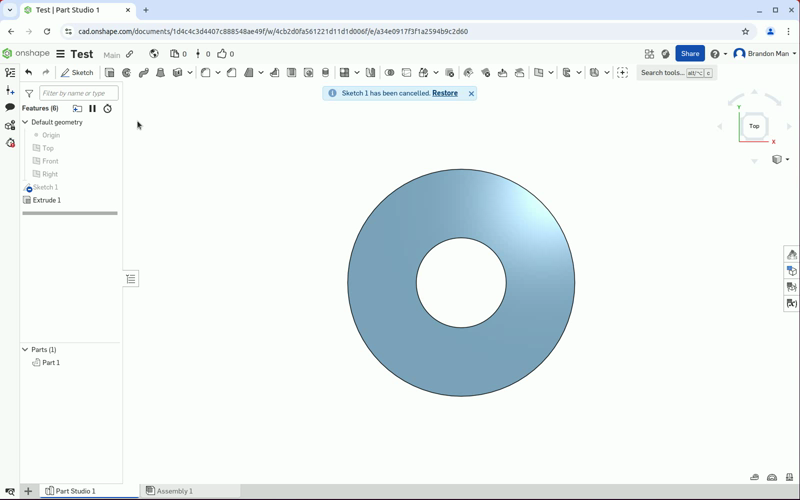
key(shift+h)
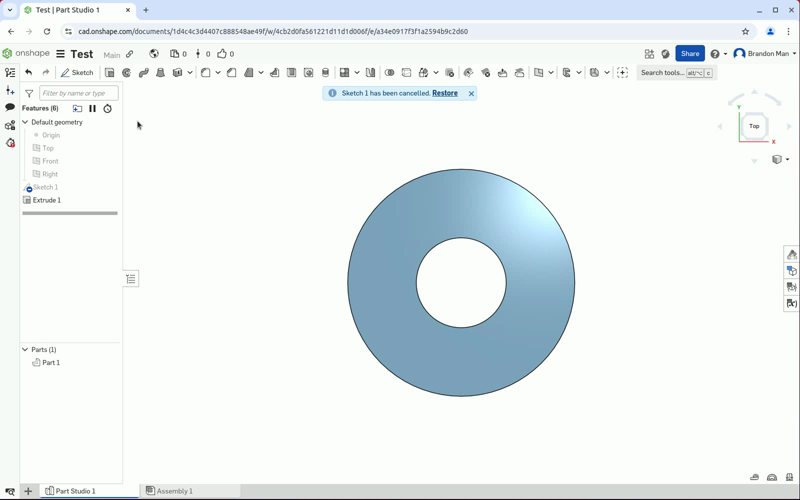
mouse_move(73, 189)
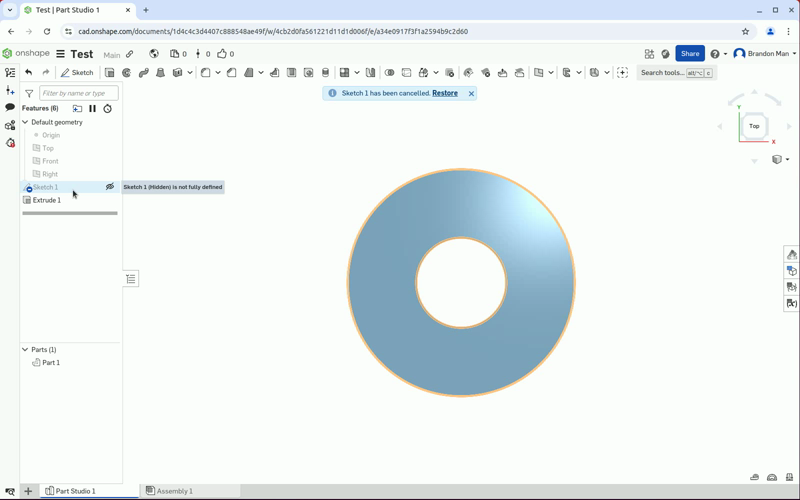
click(73, 189)
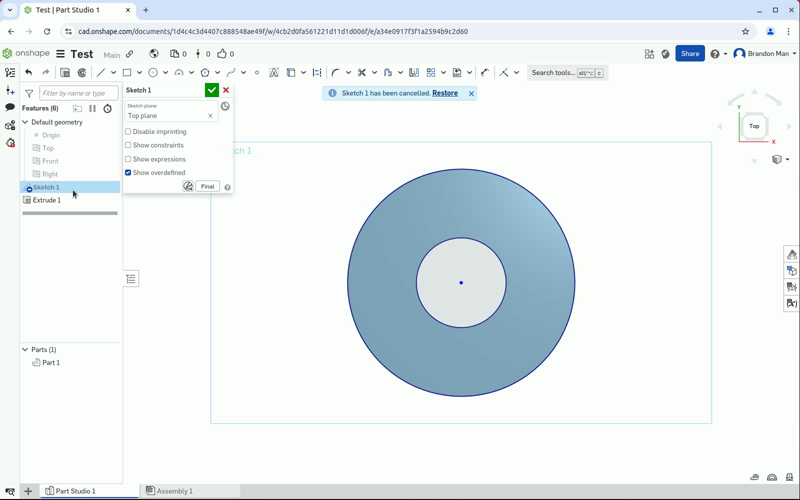
mouse_move(229, 92)
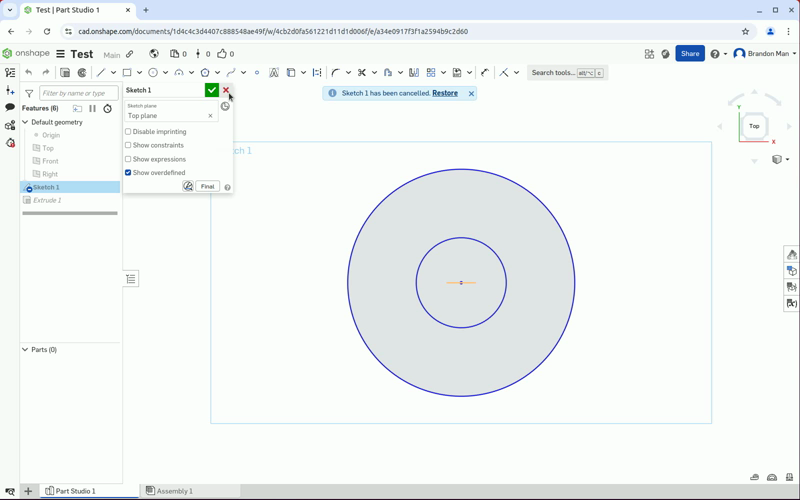
click(229, 92)
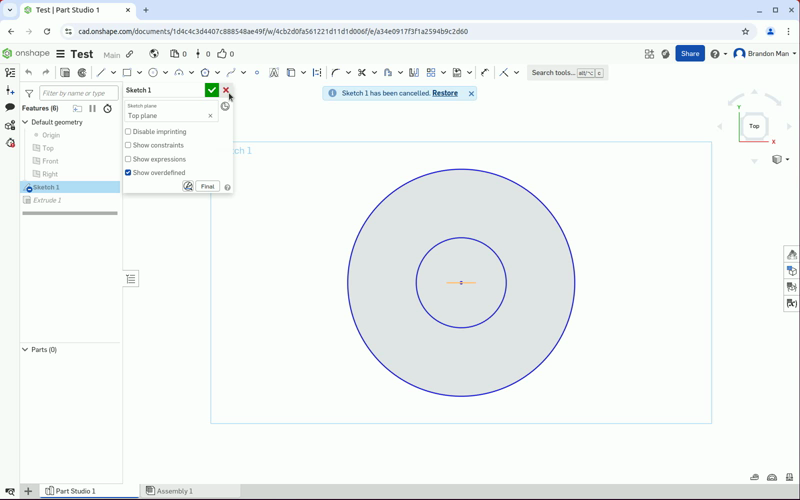
key(shift+s)
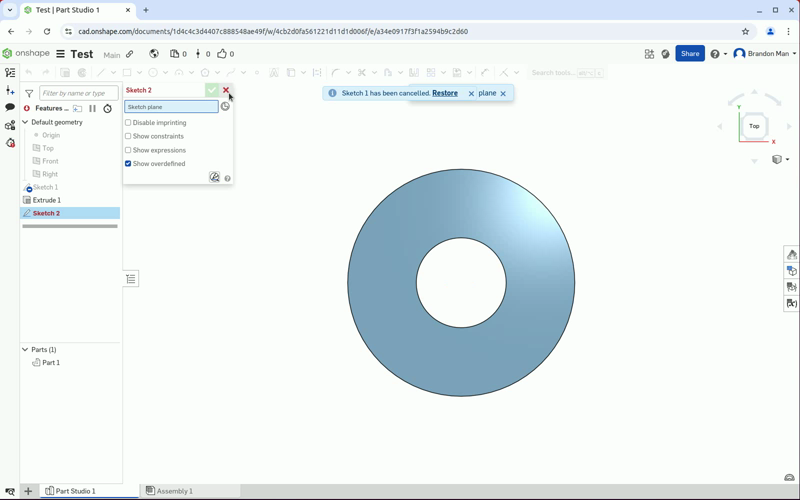
mouse_move(73, 150)
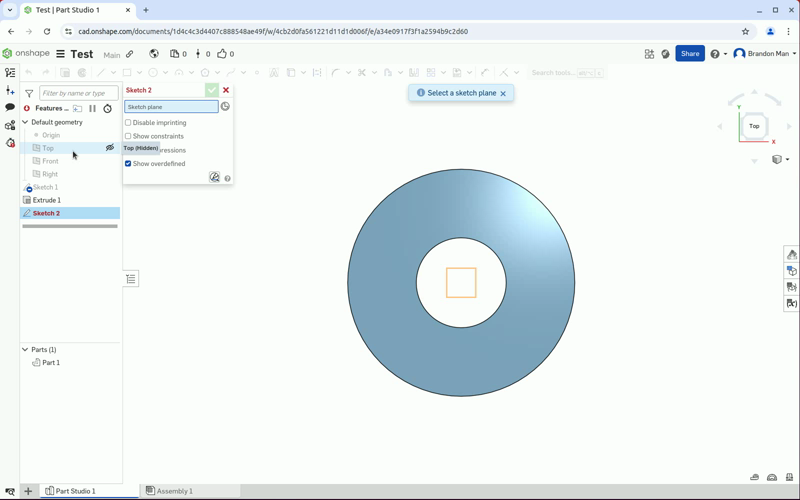
click(73, 150)
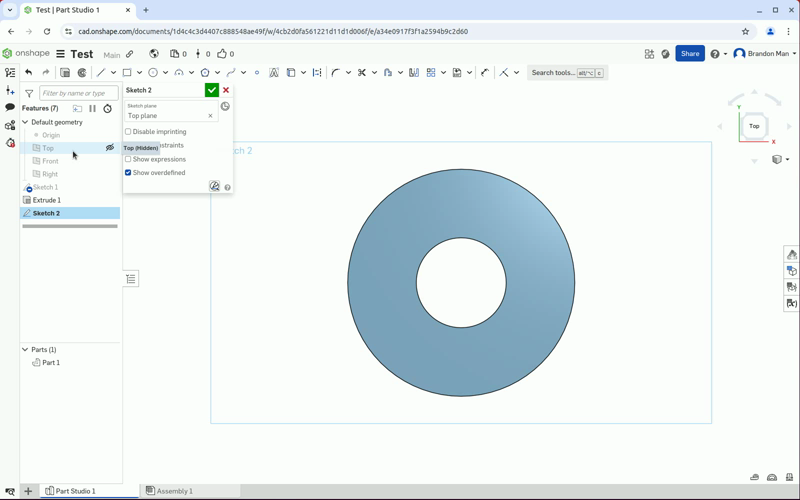
mouse_move(73, 352)
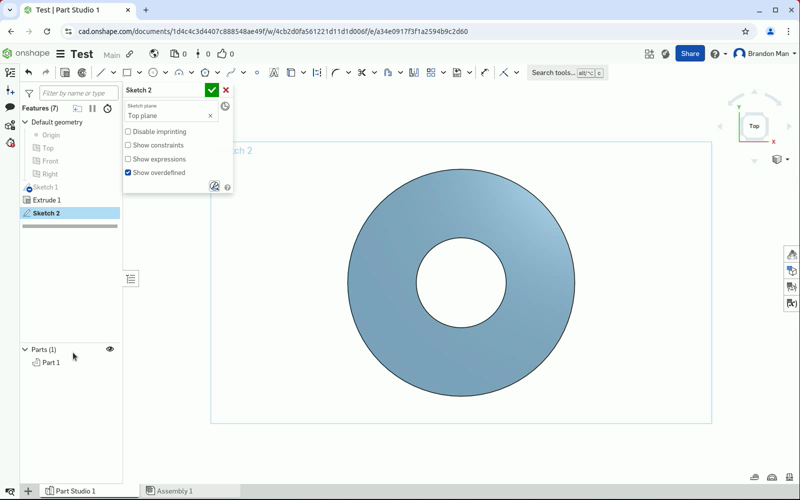
key(y)
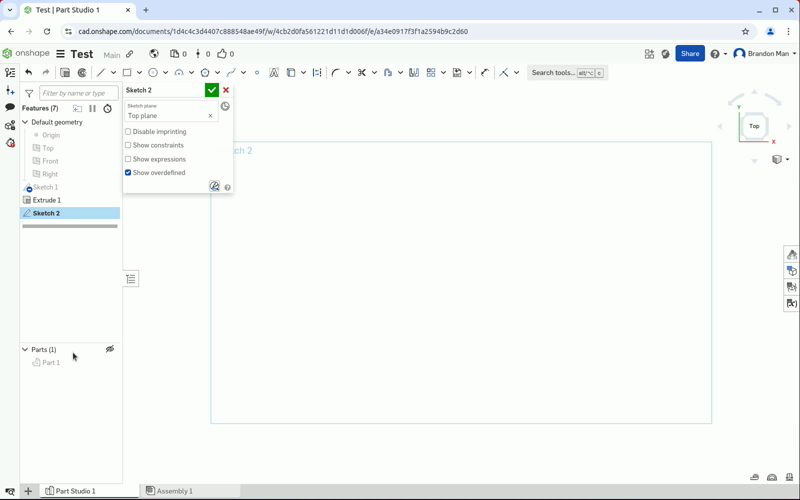
key(c)
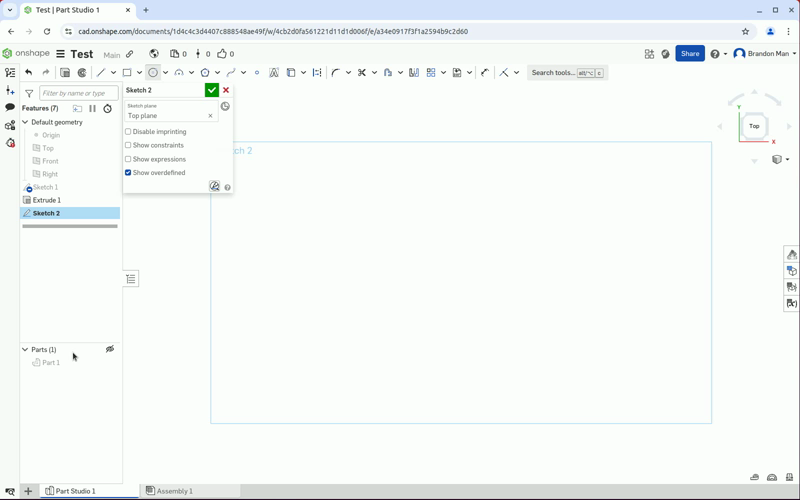
key_down(shift)
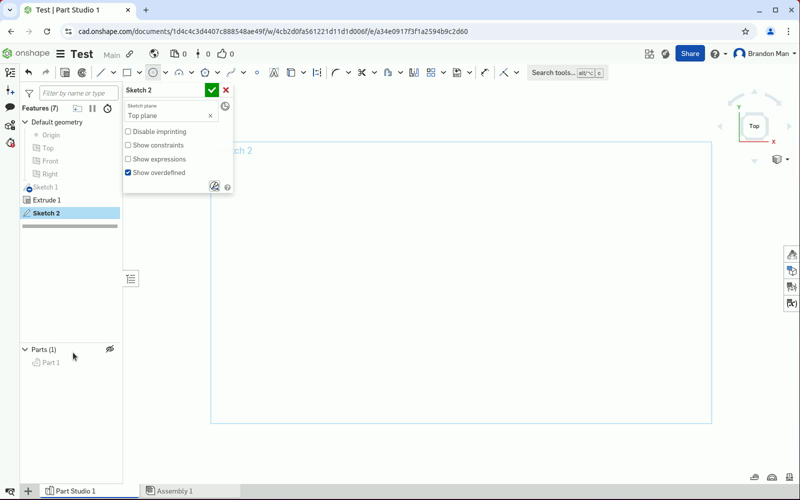
mouse_move(461, 282)
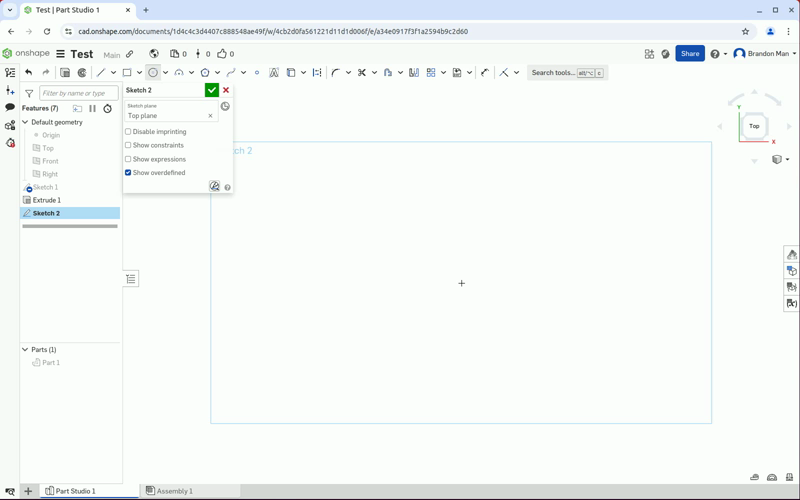
click(461, 282)
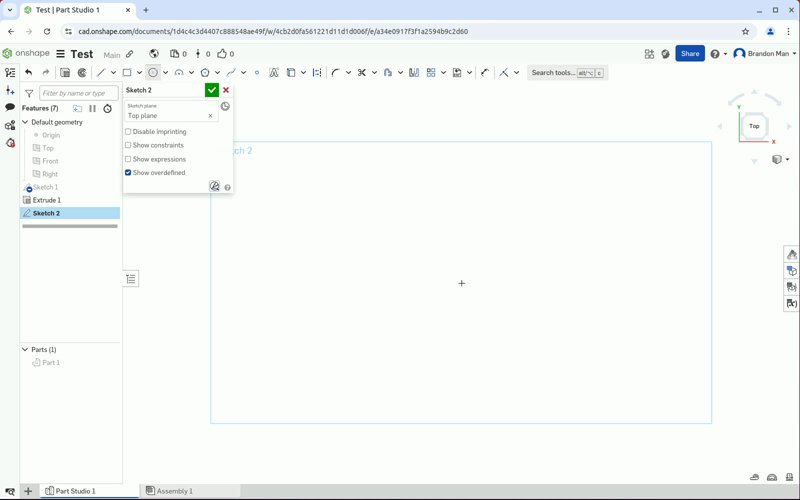
key_up(shift)
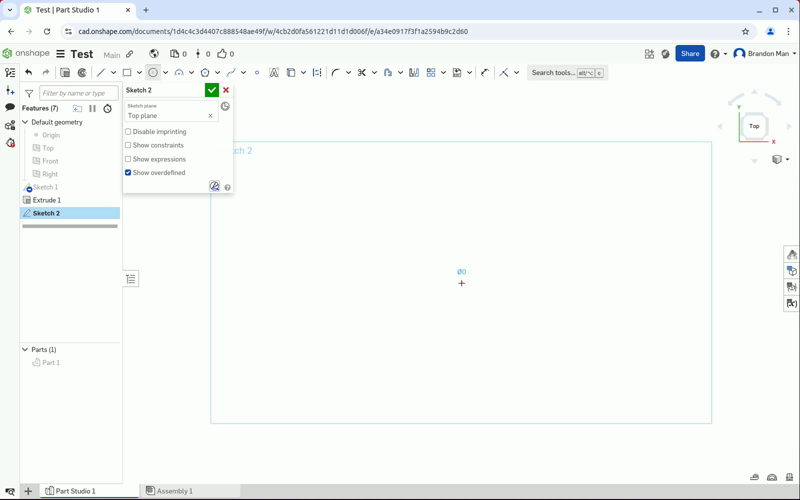
mouse_move(507, 282)
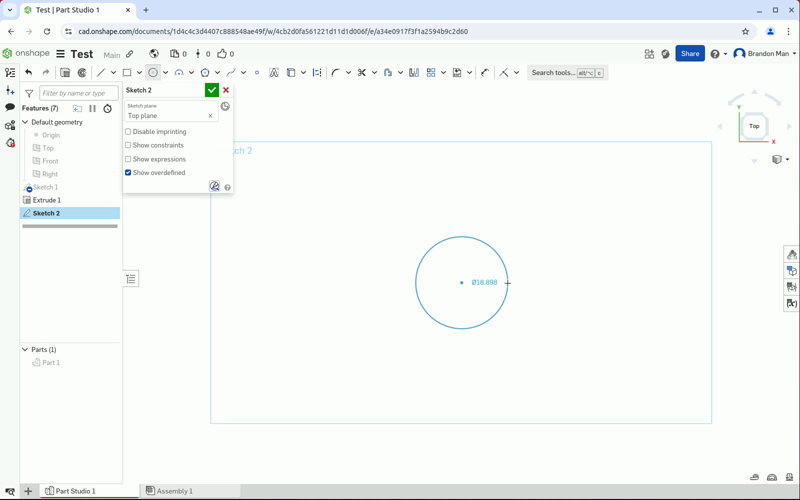
click(507, 282)
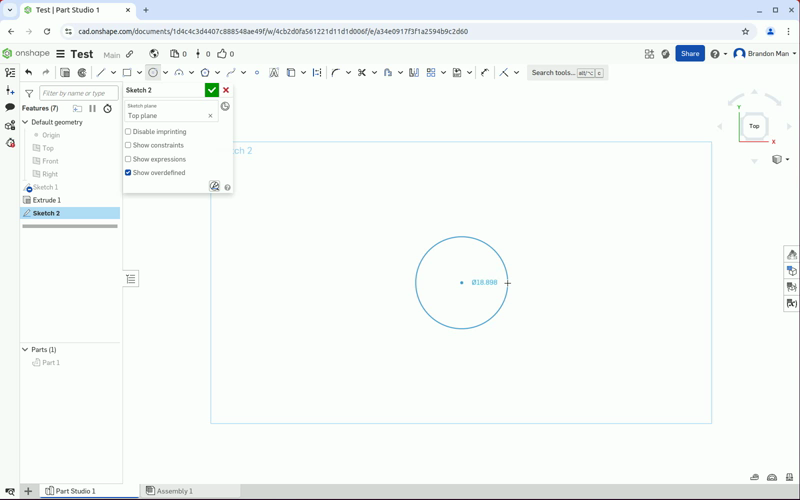
key(esc)
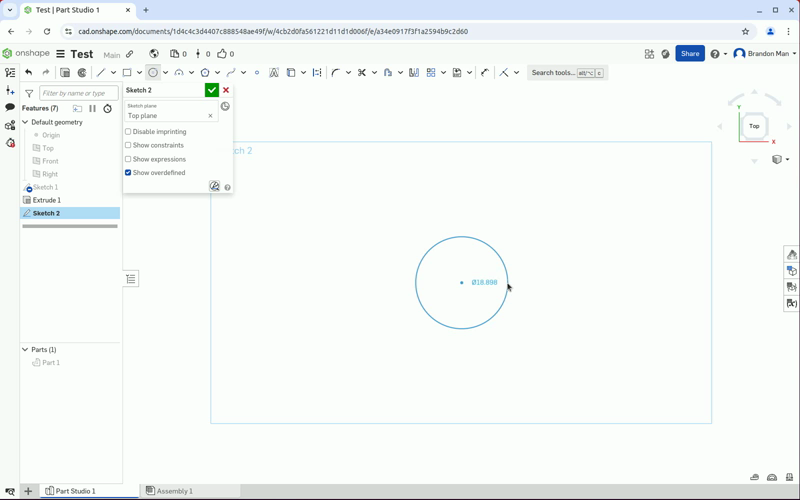
key(c)
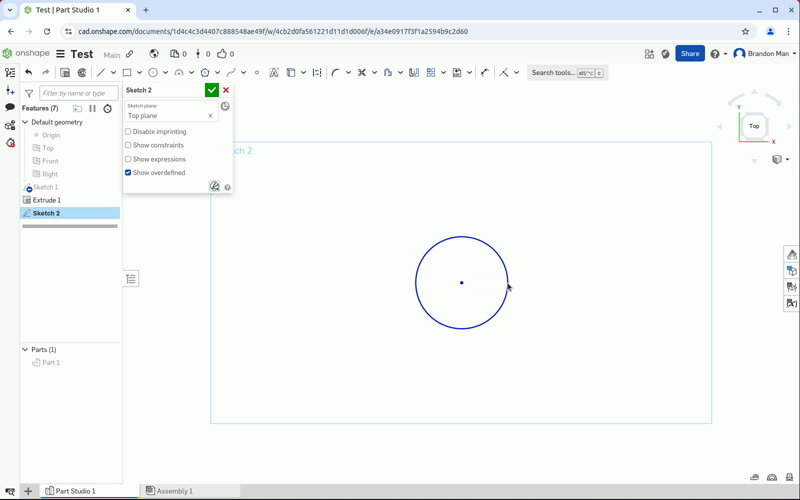
key_down(shift)
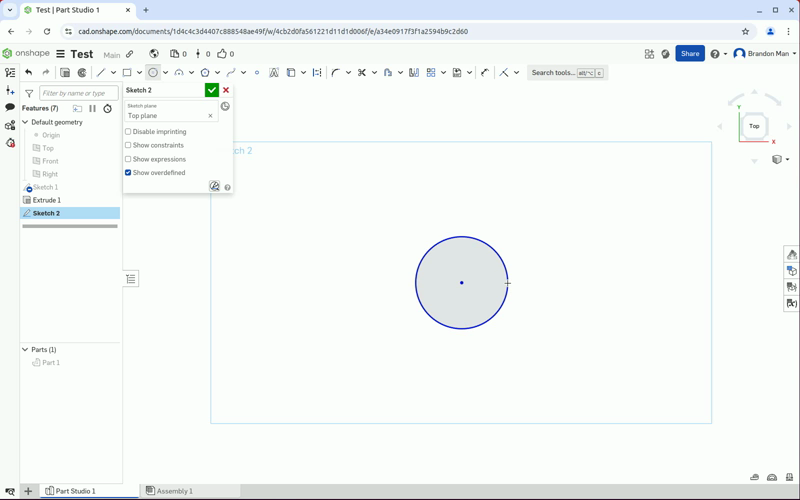
mouse_move(461, 282)
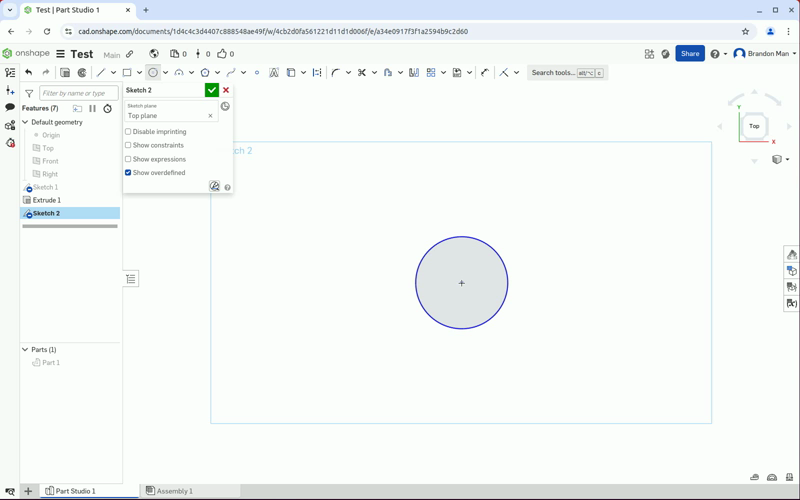
click(461, 282)
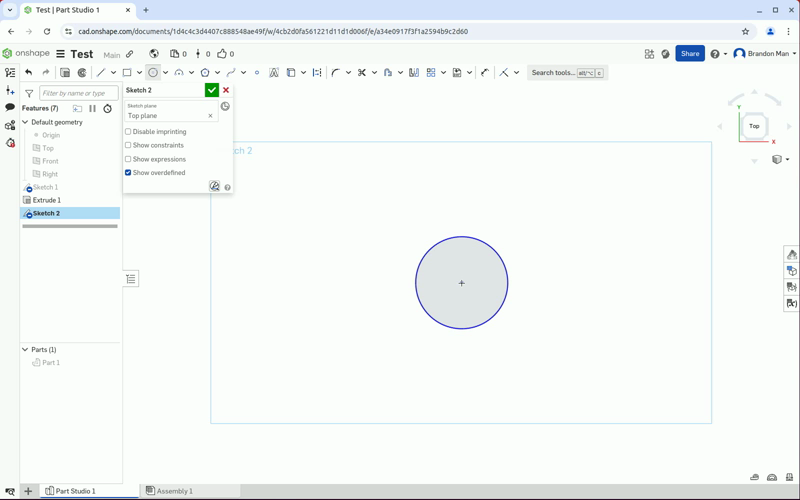
key_up(shift)
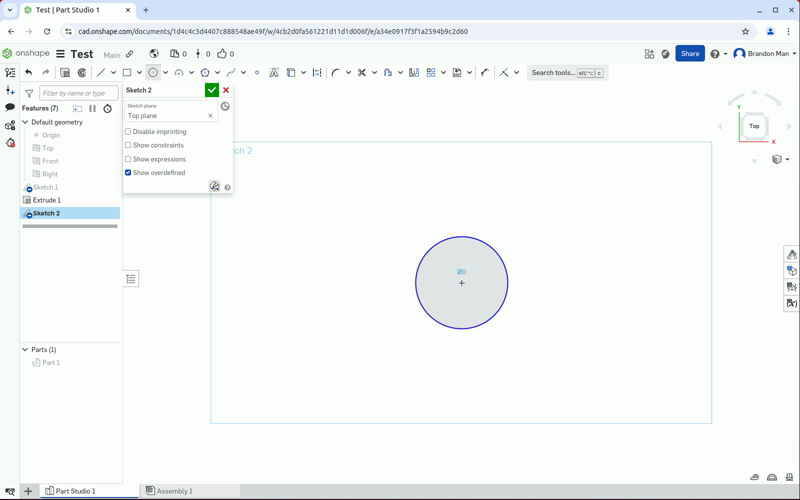
mouse_move(471, 282)
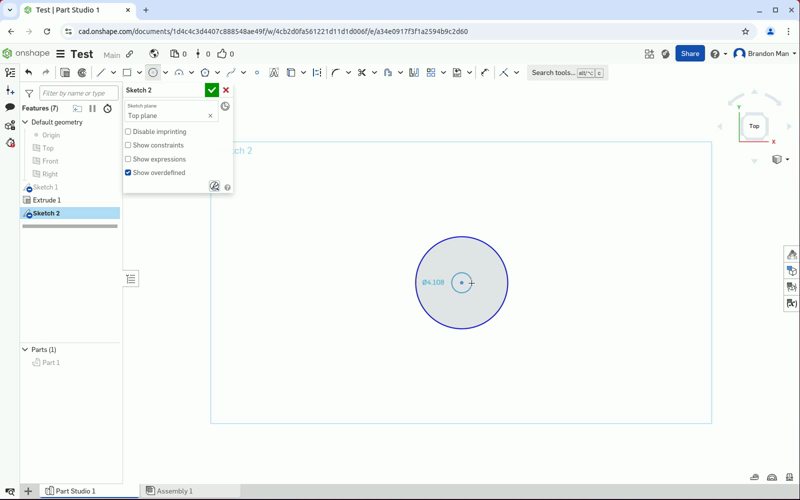
click(471, 282)
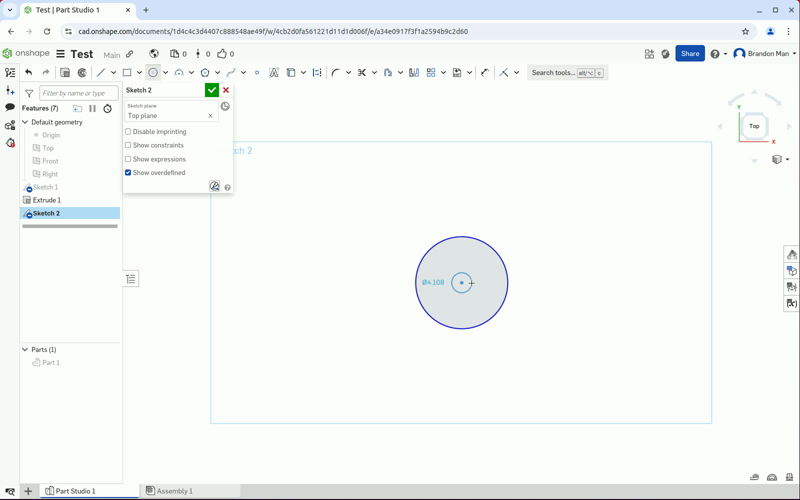
key(esc)
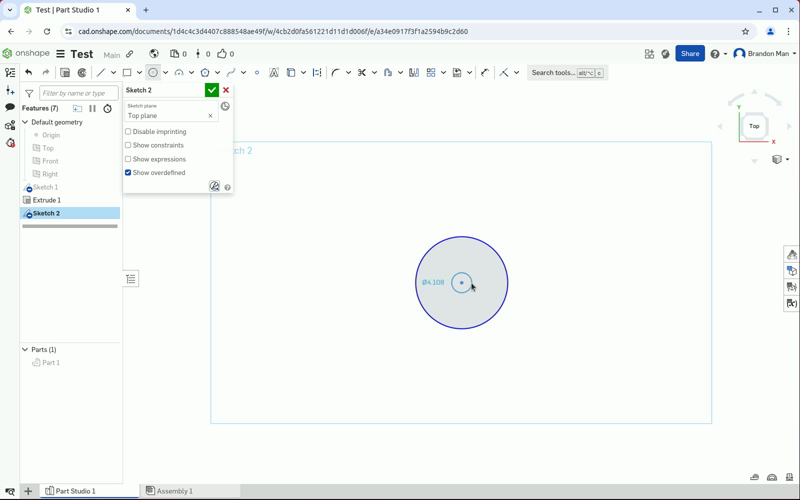
mouse_move(445, 245)
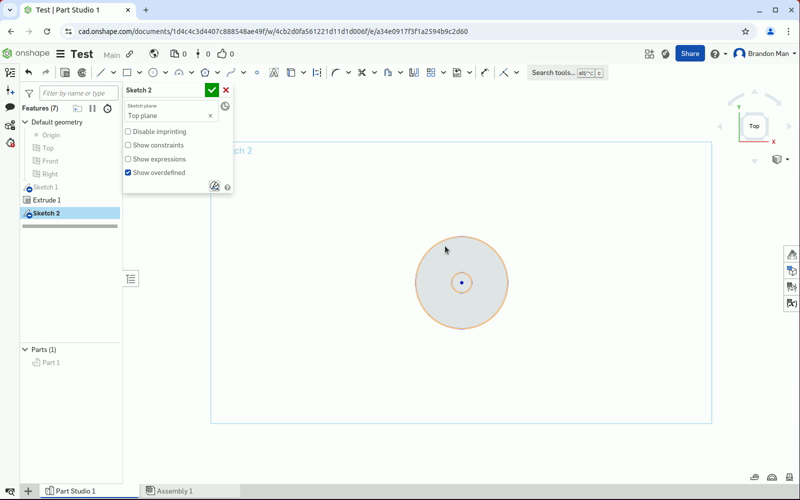
click(445, 245)
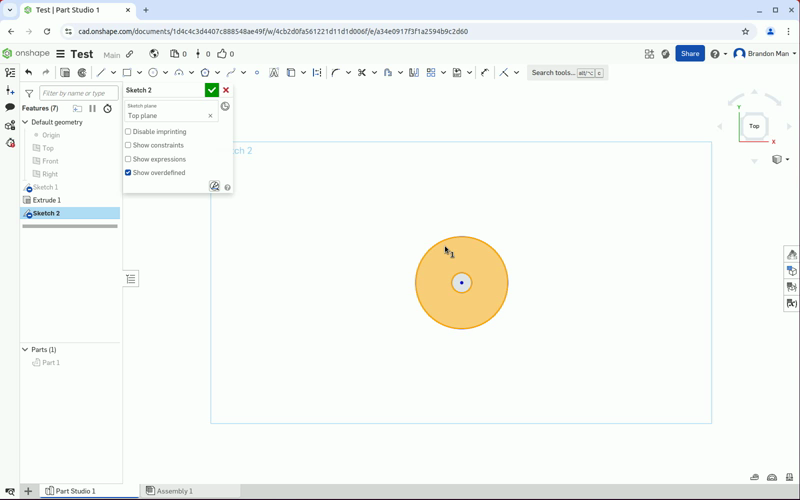
mouse_move(73, 352)
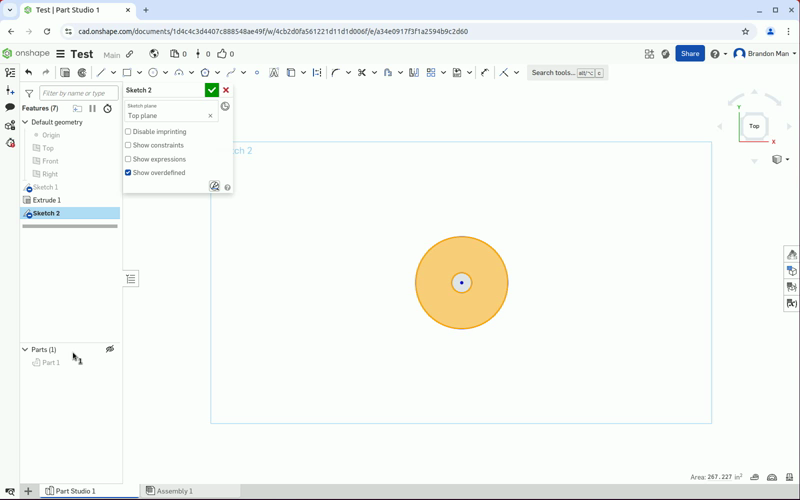
key(shift+y)
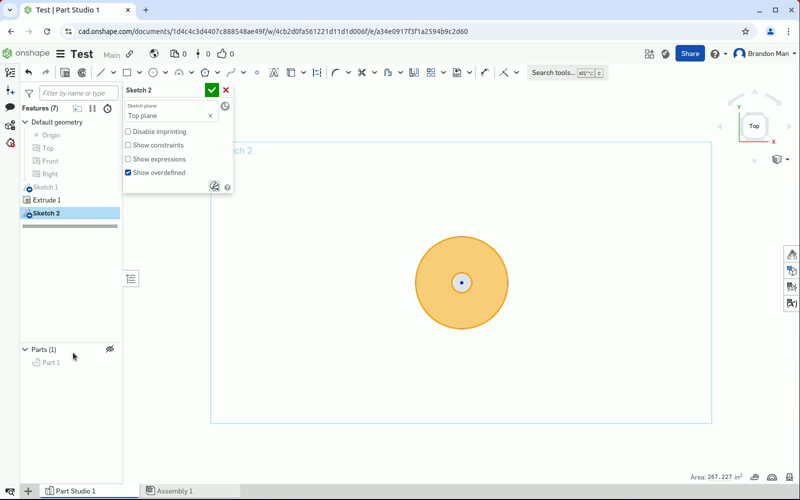
key(shift+e)
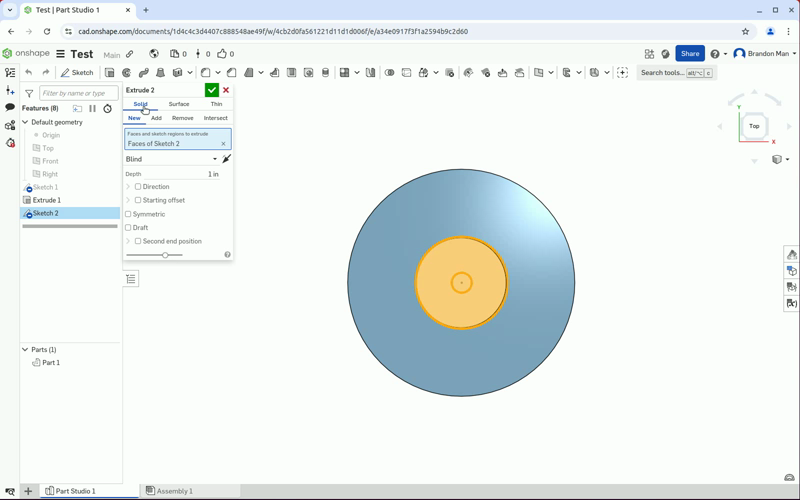
mouse_move(143, 106)
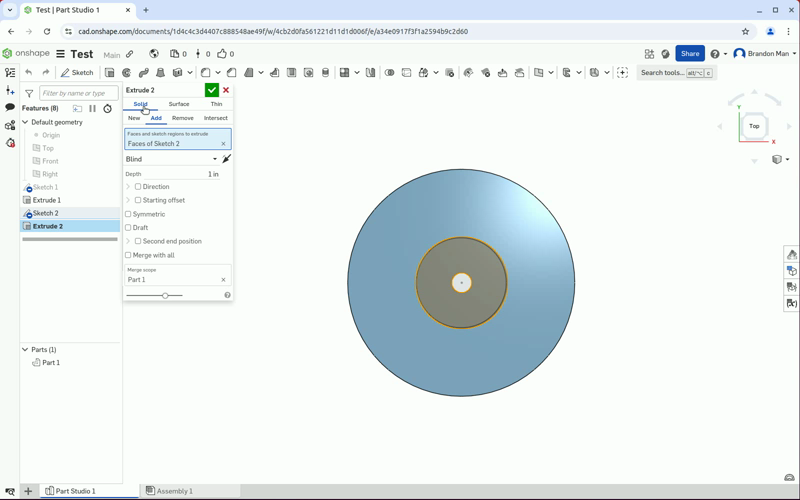
click(143, 106)
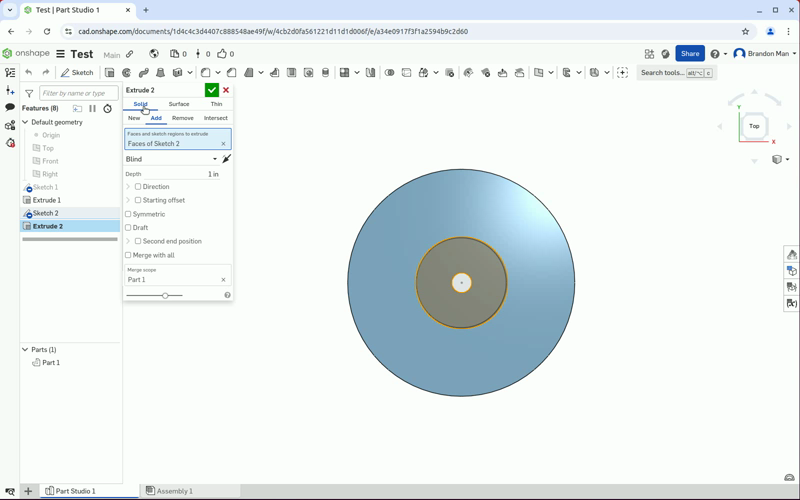
mouse_move(137, 120)
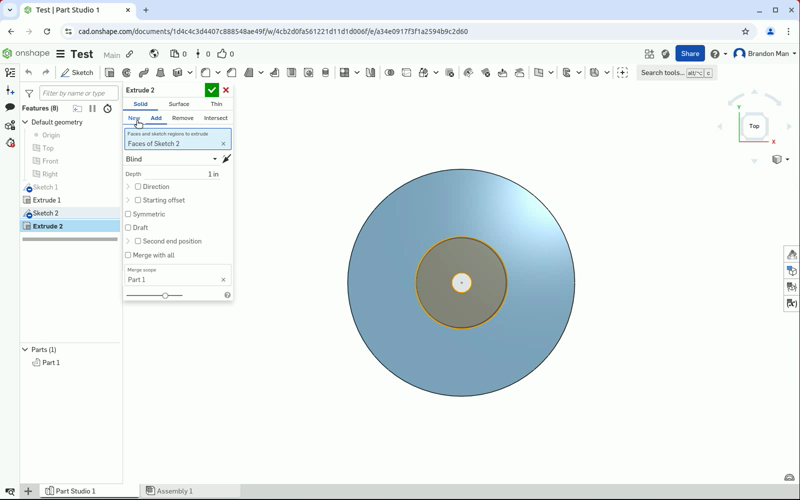
click(137, 120)
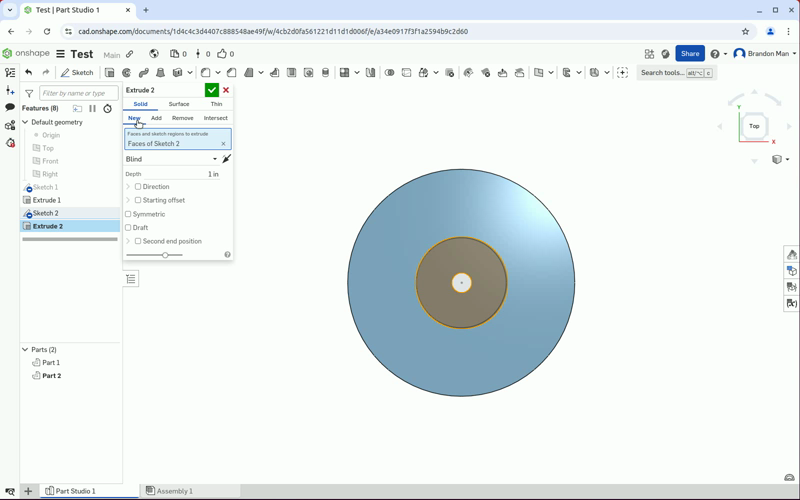
key(tab, 4)
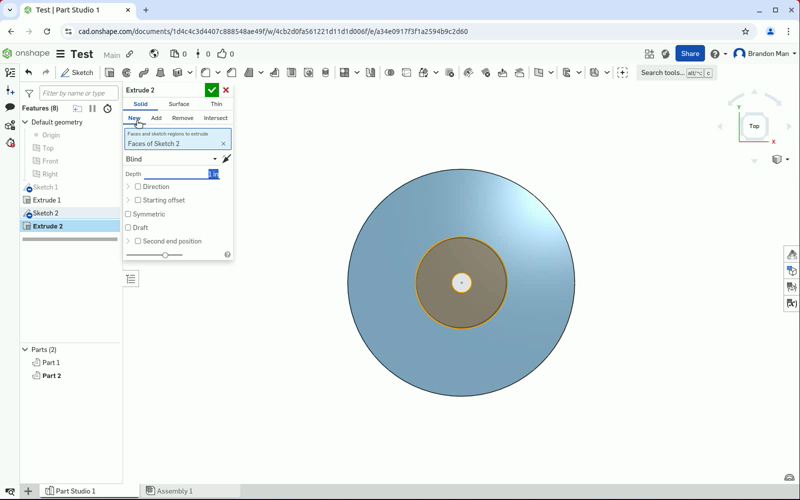
text(17.572)
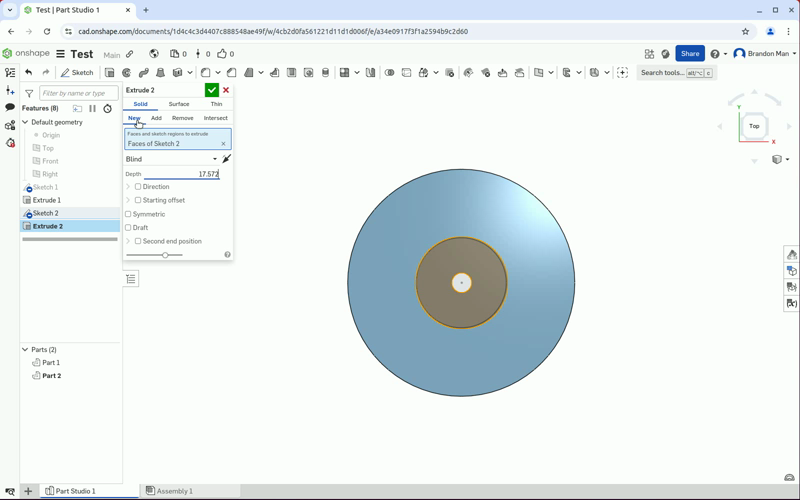
key(enter)
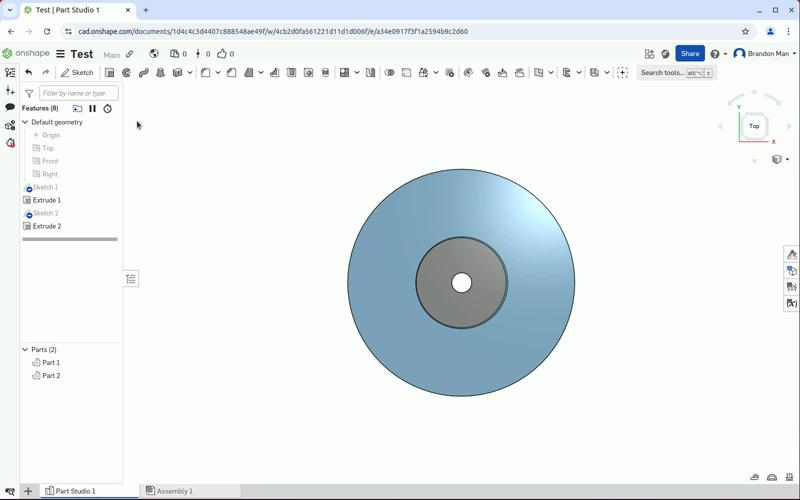
key(shift+h)
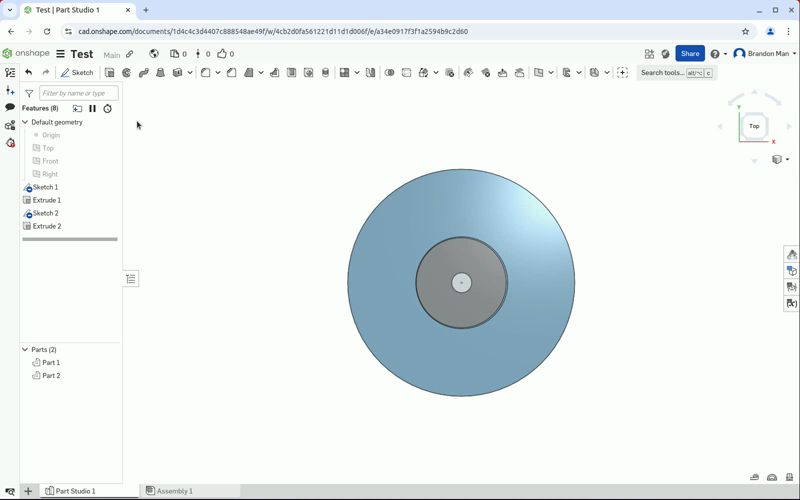
key(shift+h)
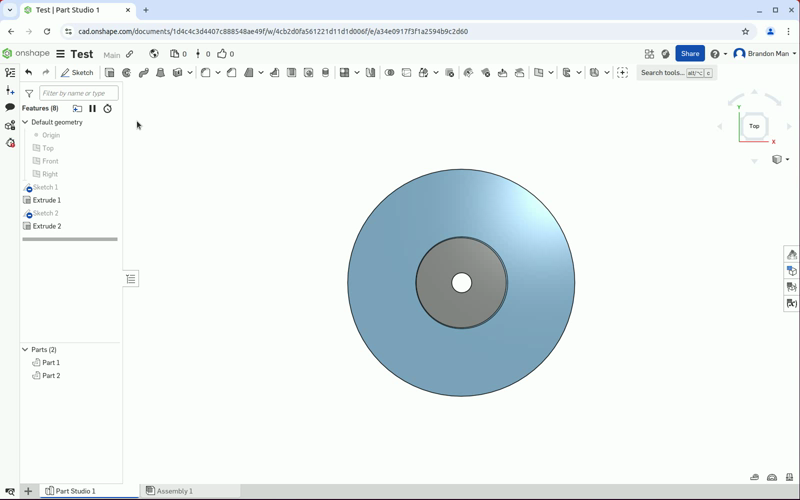
mouse_move(73, 189)
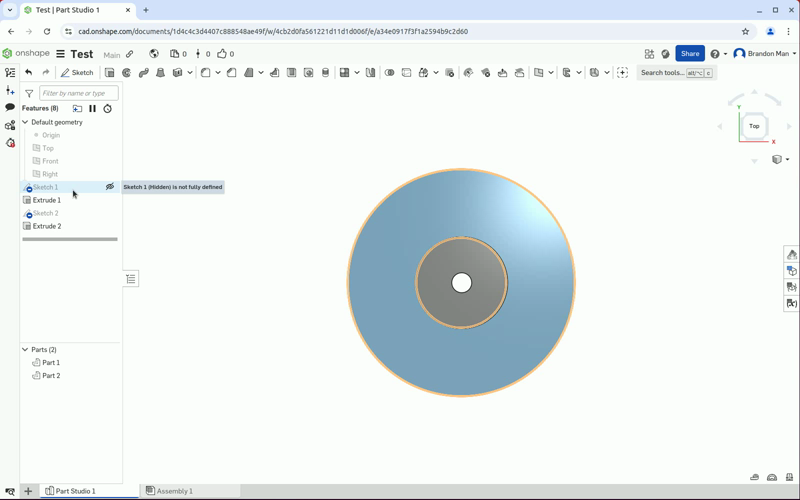
click(73, 189)
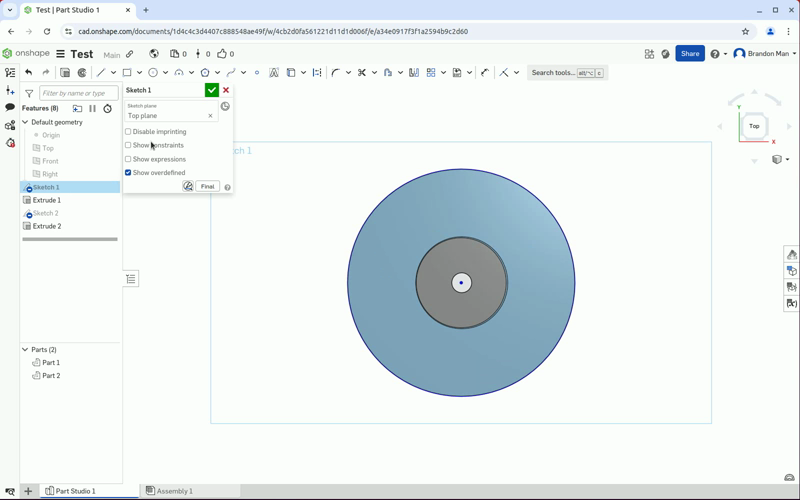
mouse_move(229, 92)
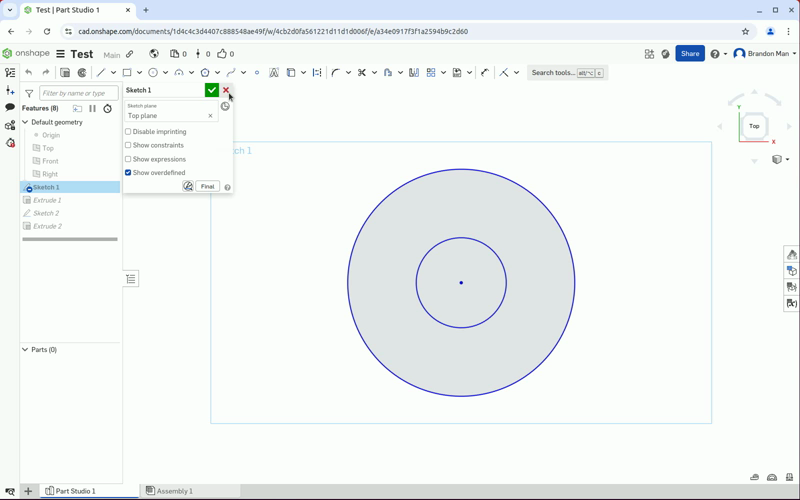
click(229, 92)
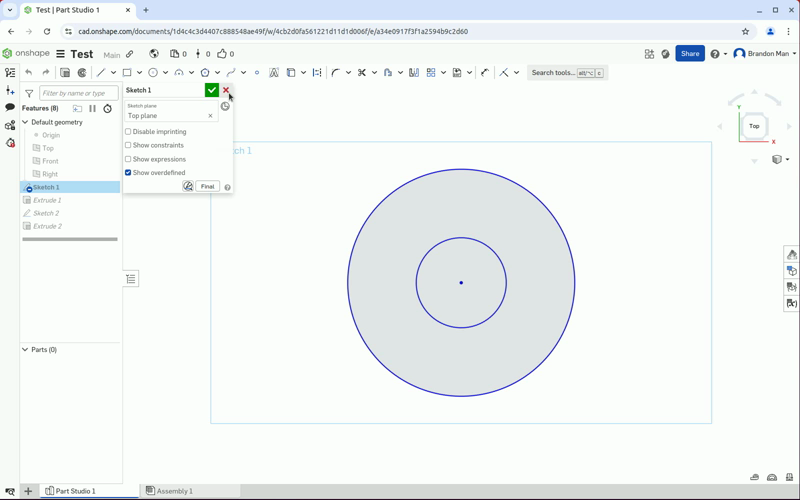
key(shift+s)
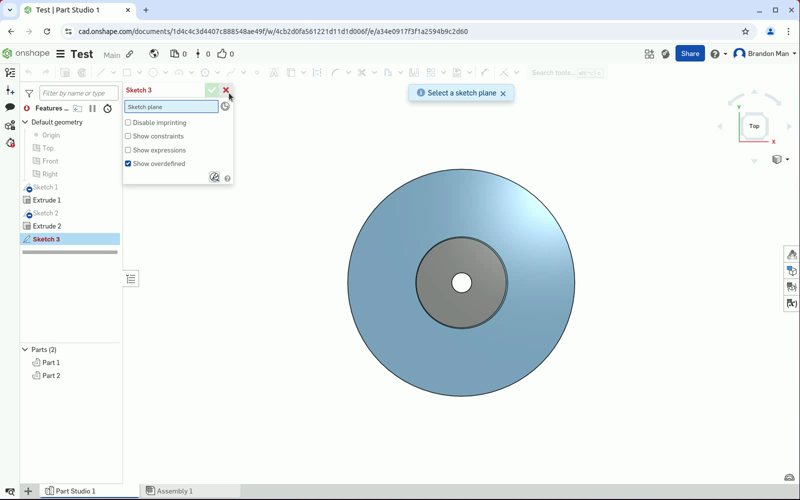
mouse_move(73, 150)
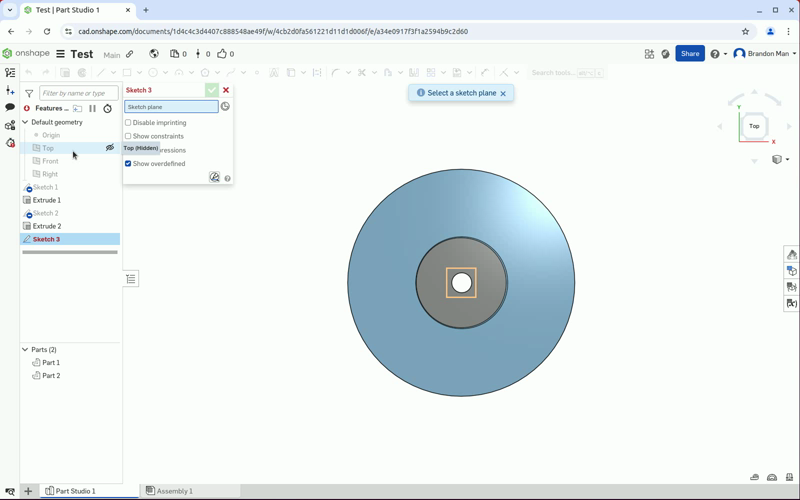
click(73, 150)
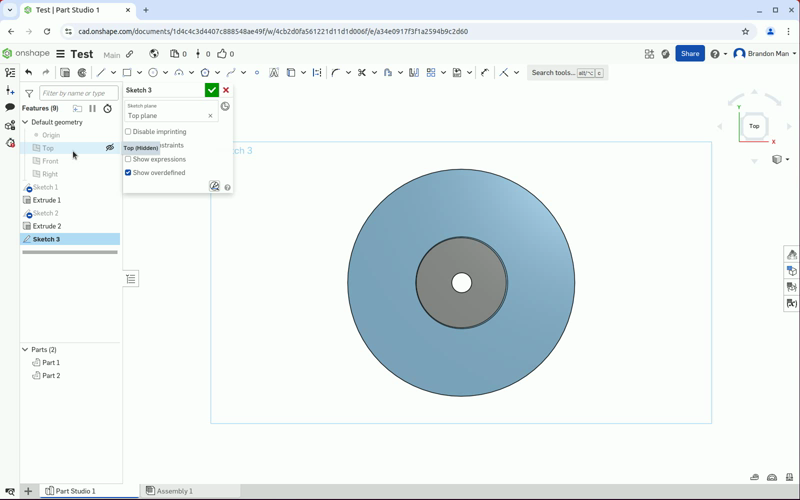
mouse_move(73, 352)
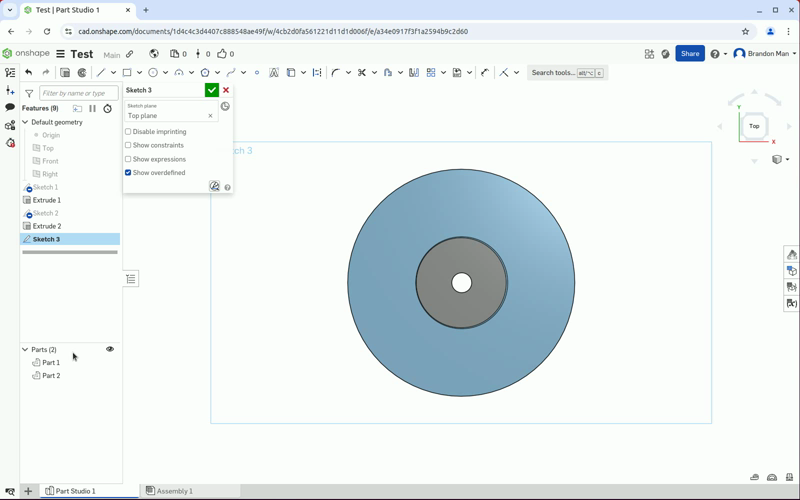
key(y)
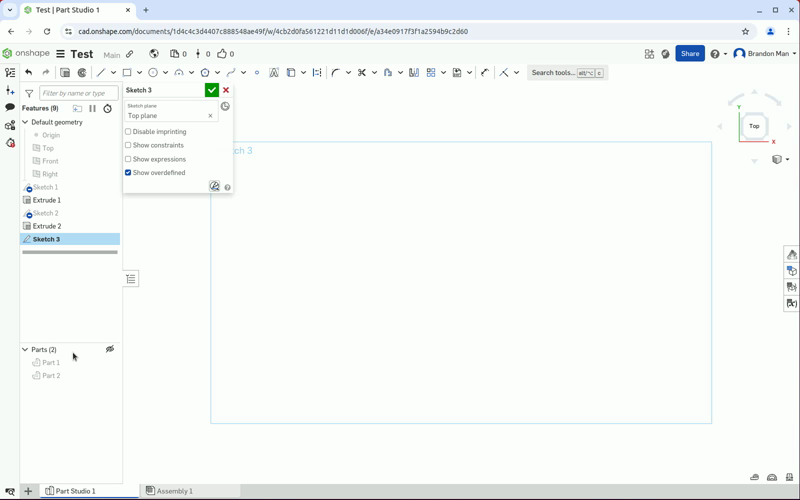
key(c)
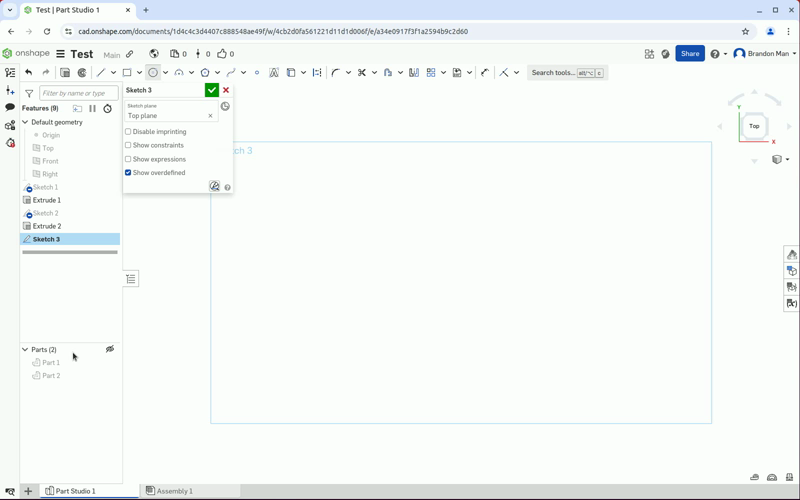
key_down(shift)
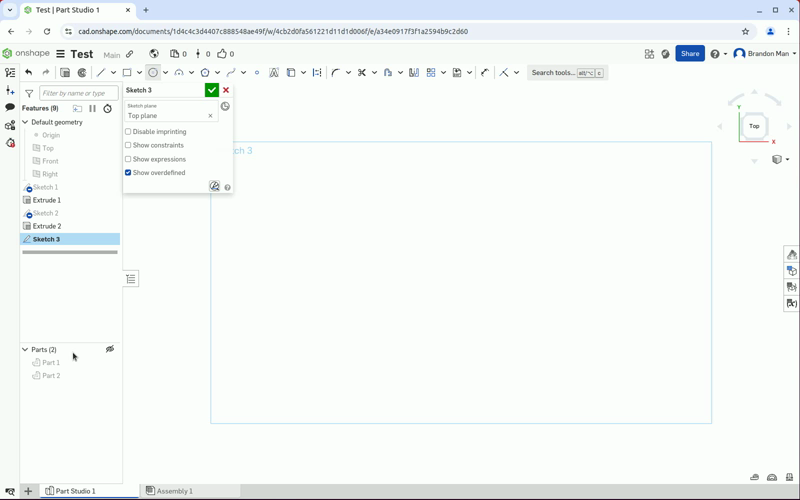
mouse_move(461, 282)
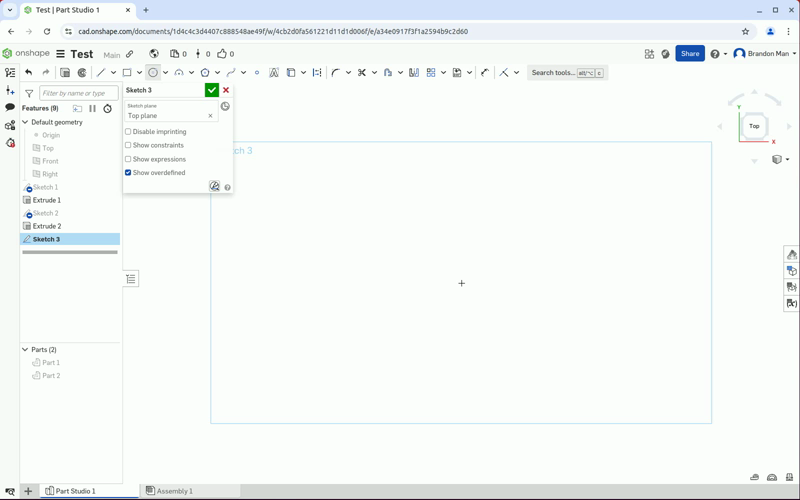
click(461, 282)
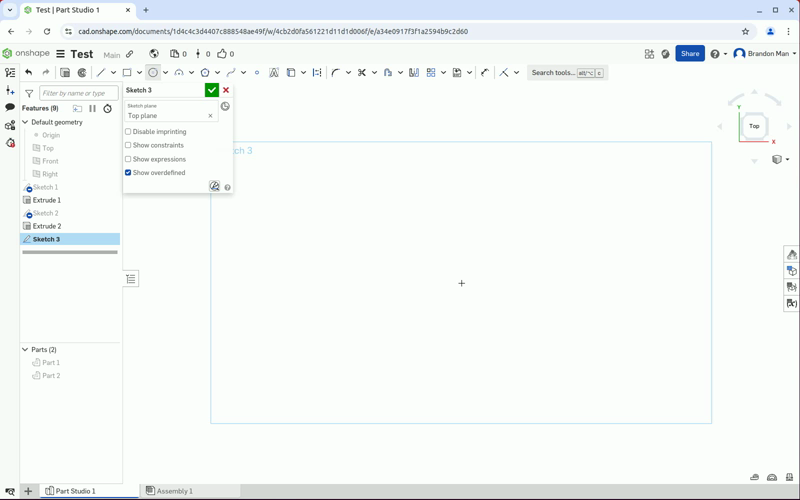
key_up(shift)
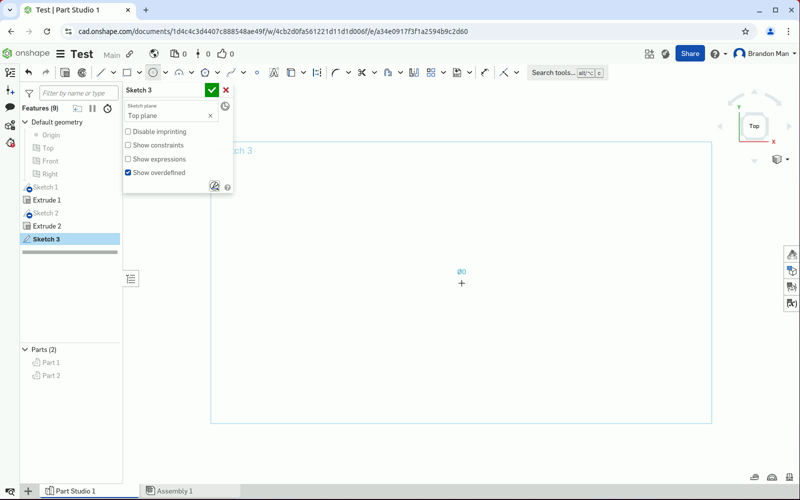
mouse_move(507, 282)
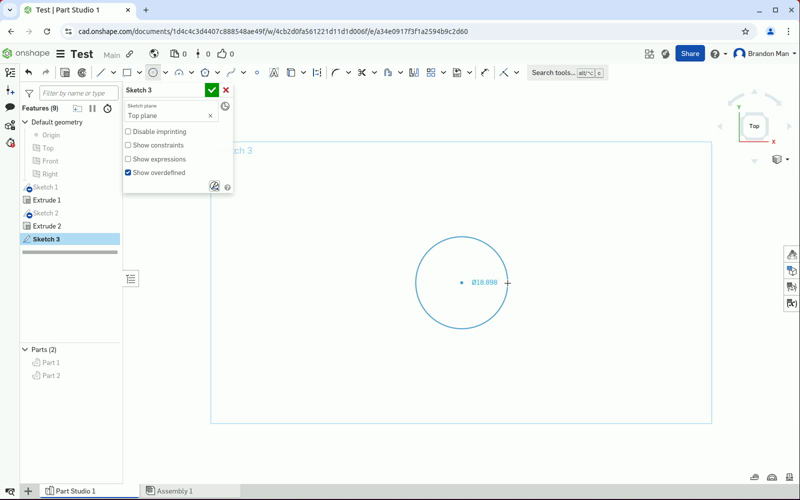
click(507, 282)
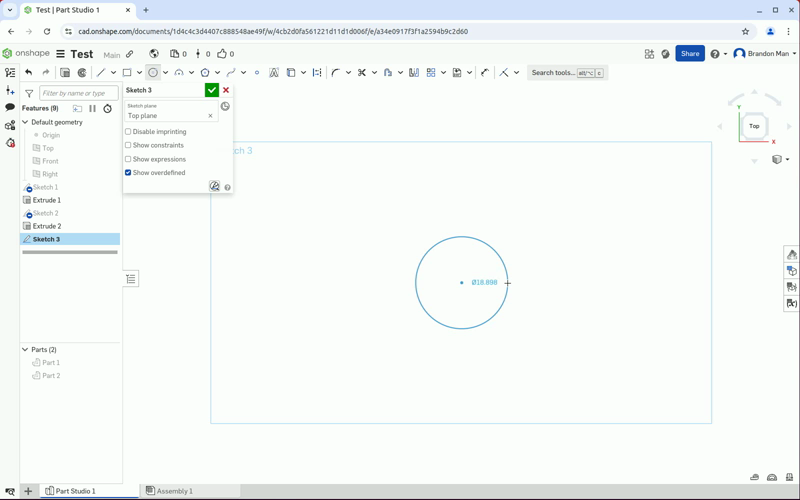
key(esc)
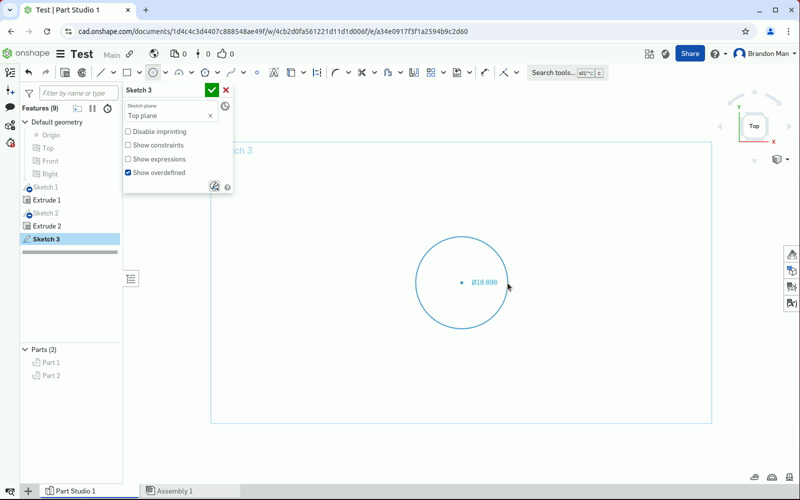
key(c)
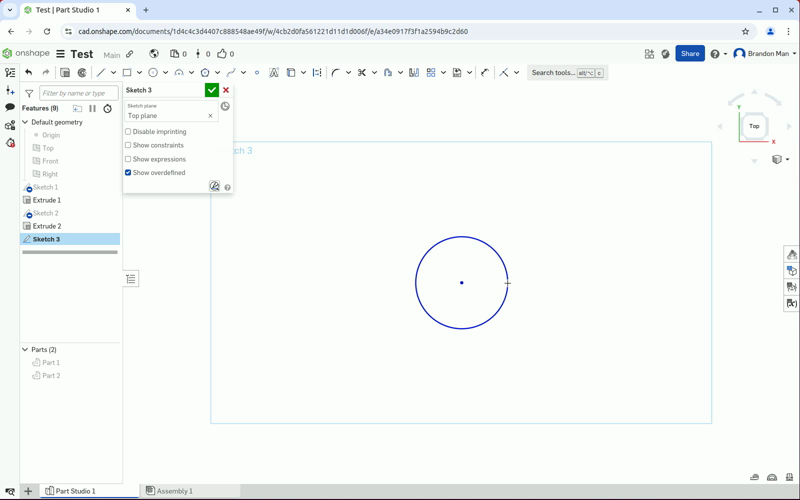
key_down(shift)
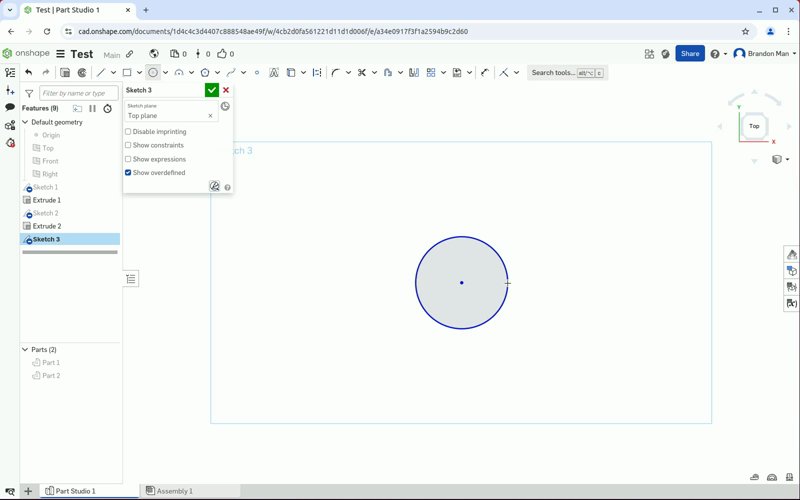
mouse_move(461, 282)
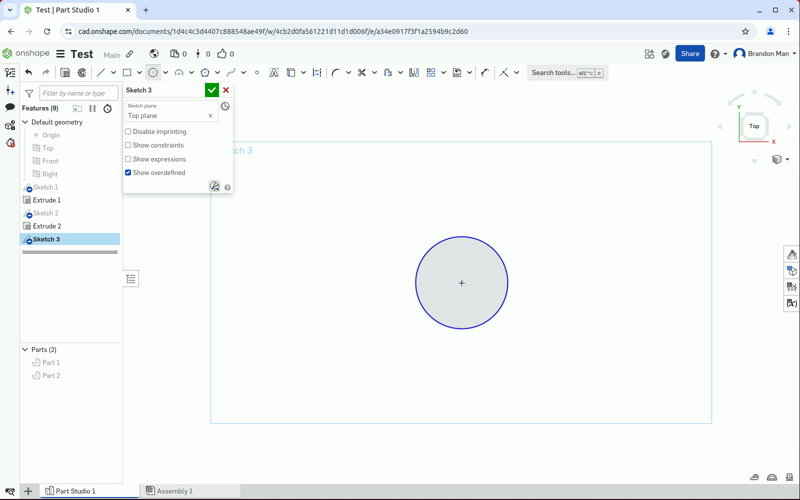
click(461, 282)
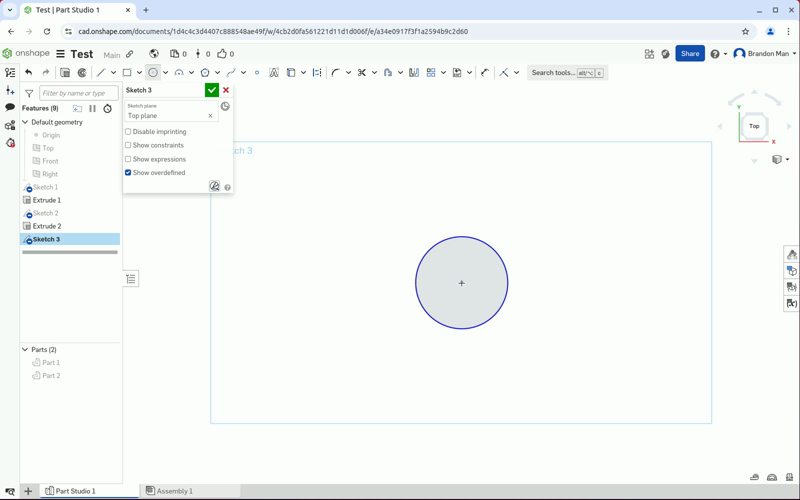
key_up(shift)
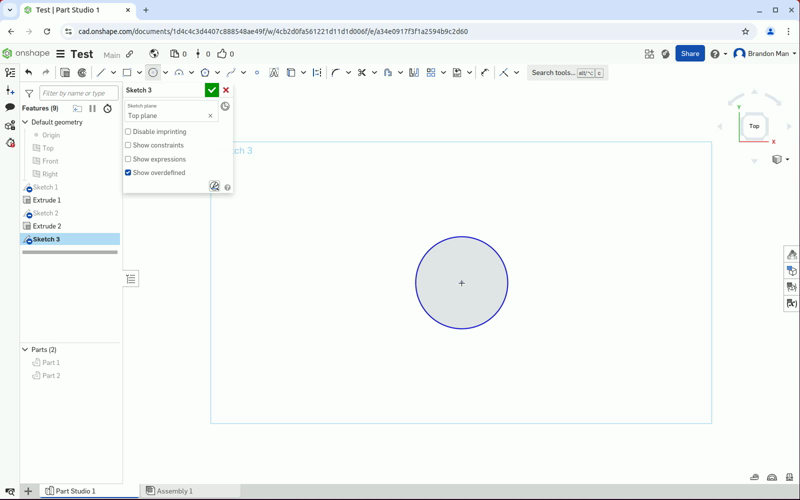
mouse_move(471, 282)
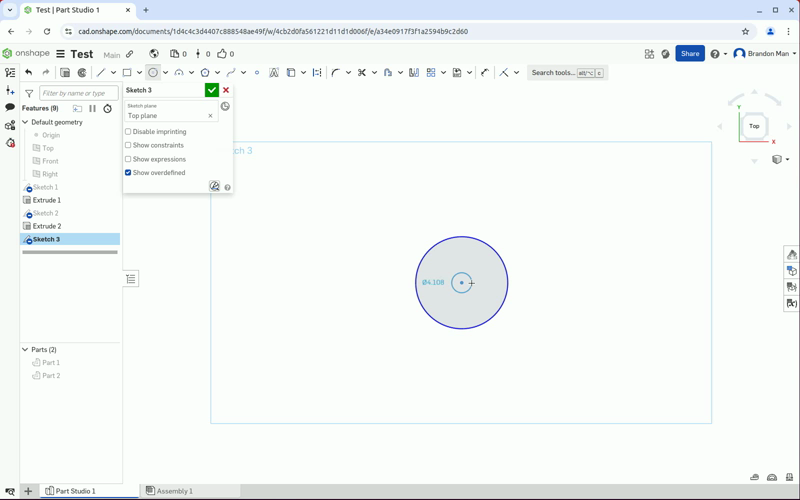
click(471, 282)
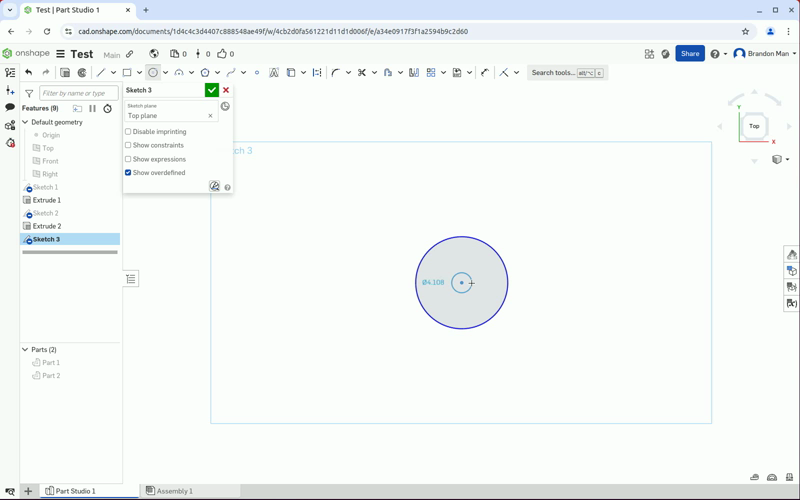
key(esc)
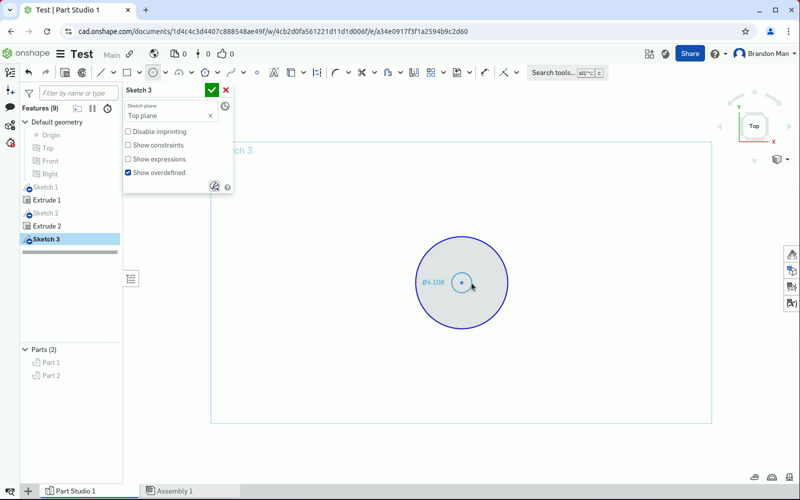
mouse_move(463, 256)
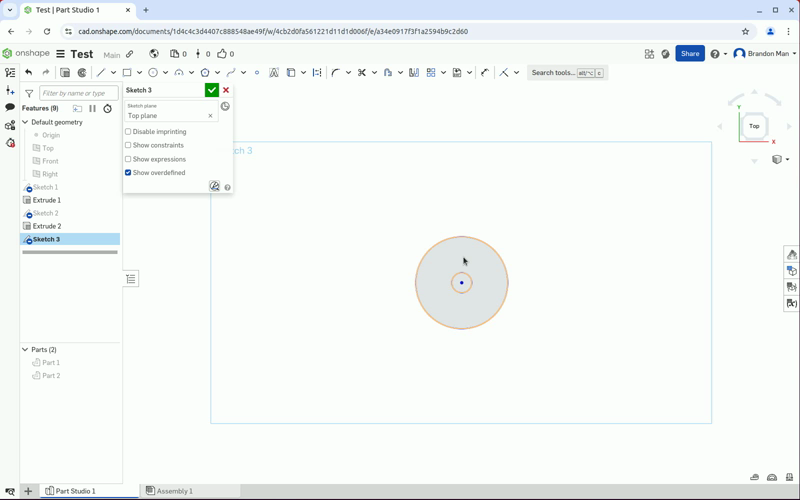
click(463, 256)
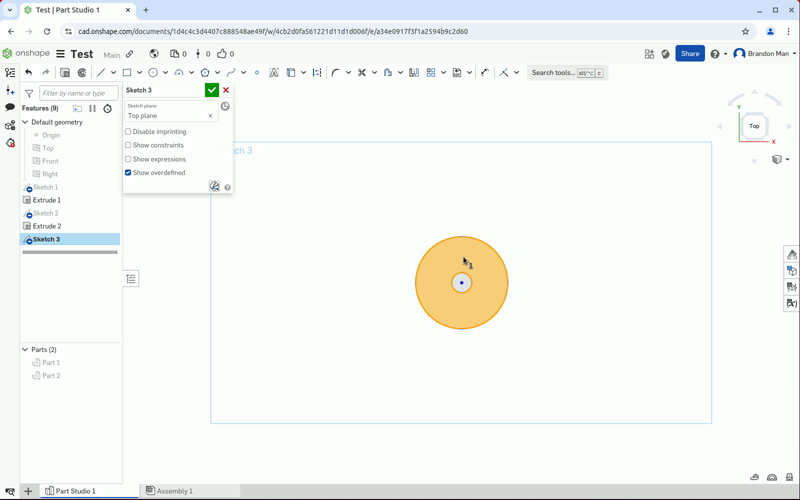
mouse_move(73, 352)
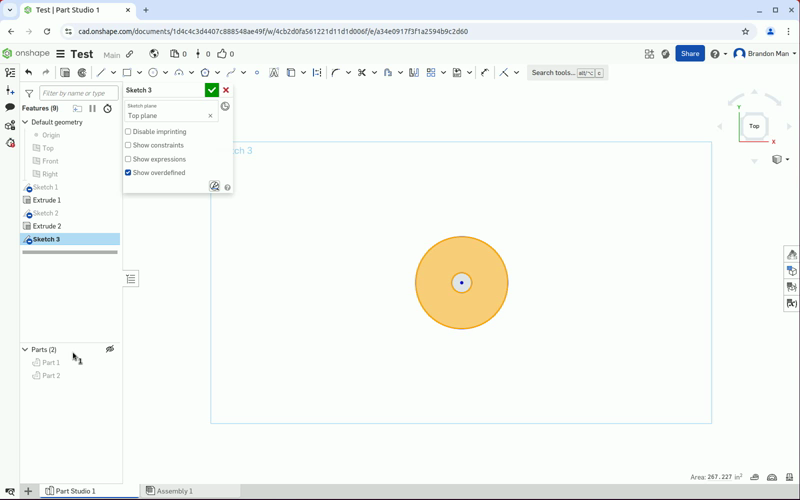
key(shift+y)
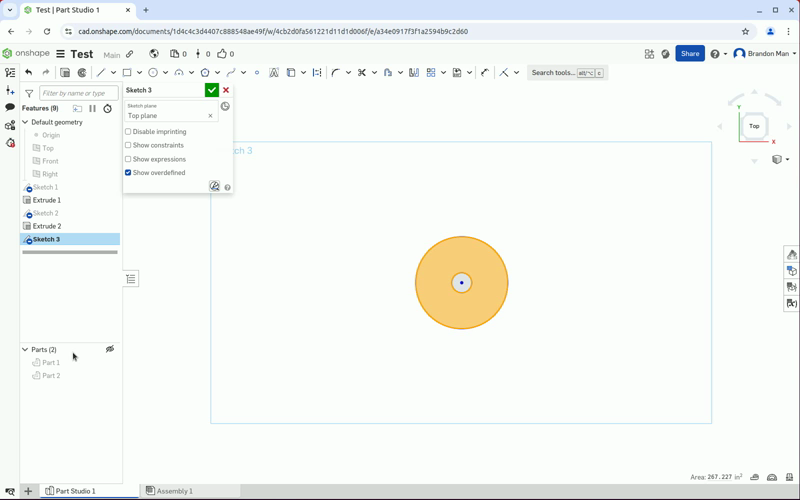
key(shift+e)
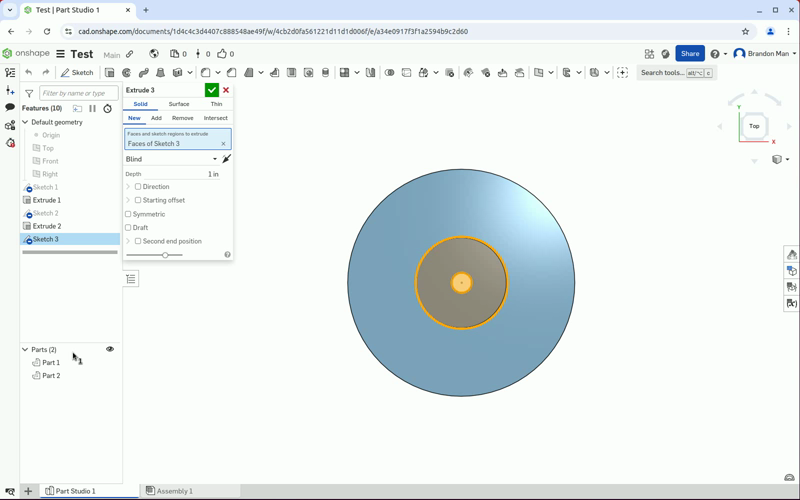
mouse_move(143, 106)
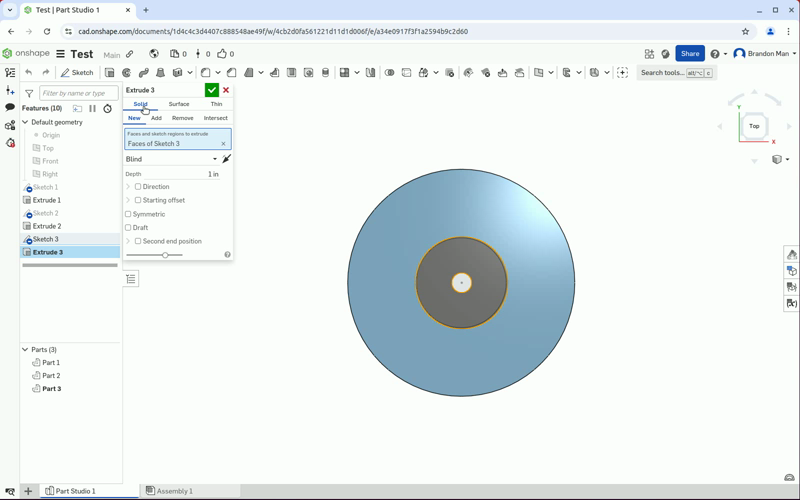
click(143, 106)
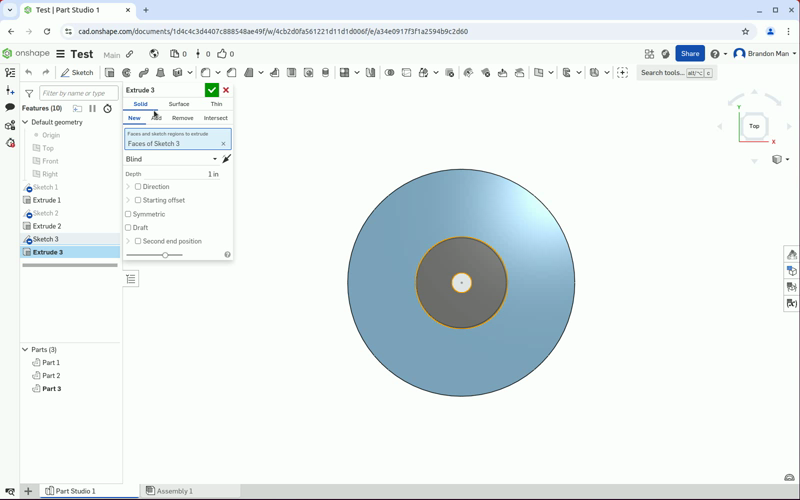
mouse_move(186, 120)
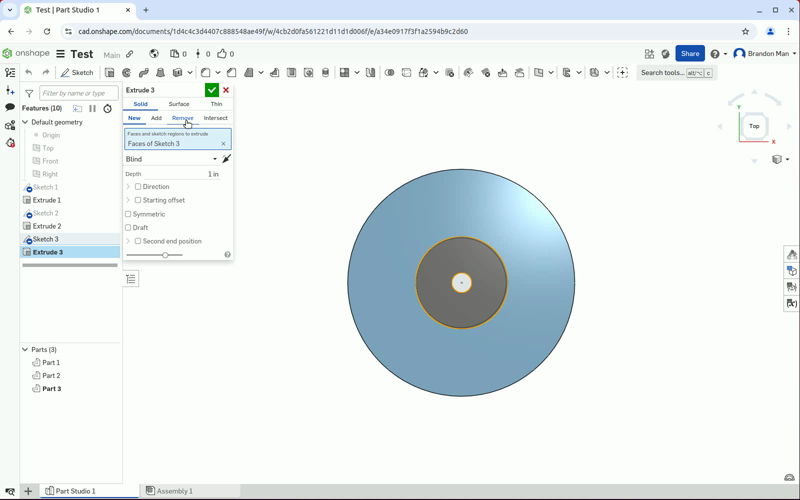
click(186, 120)
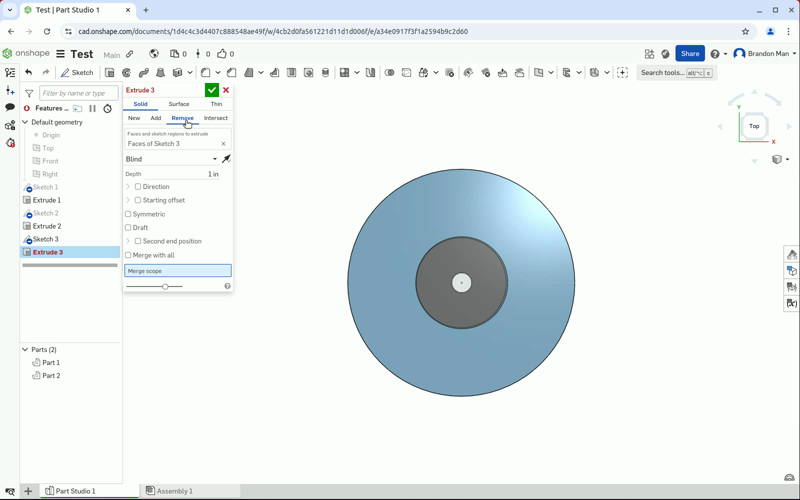
key(tab, 4)
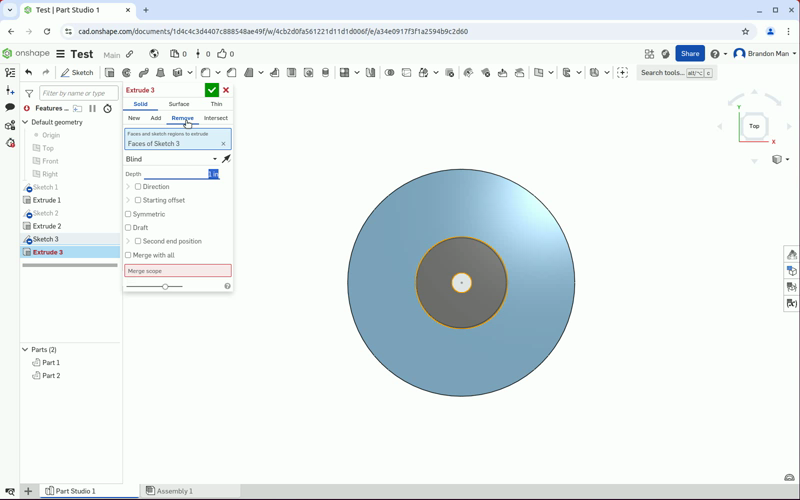
text(-4.574)
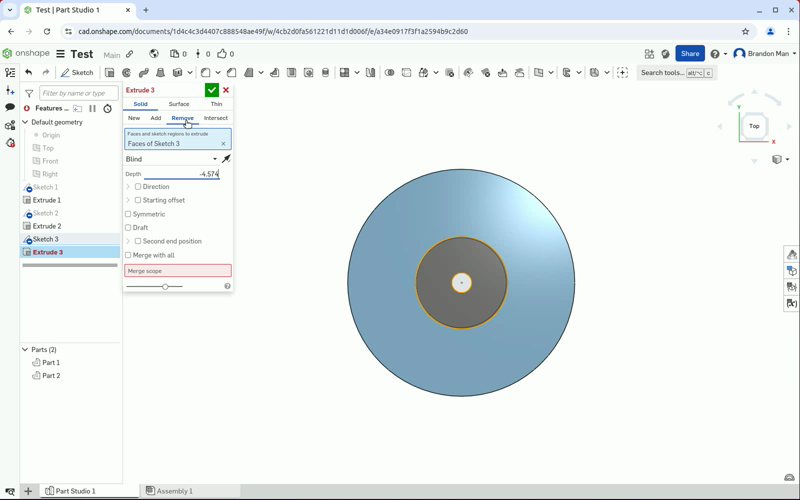
key(tab, 6)
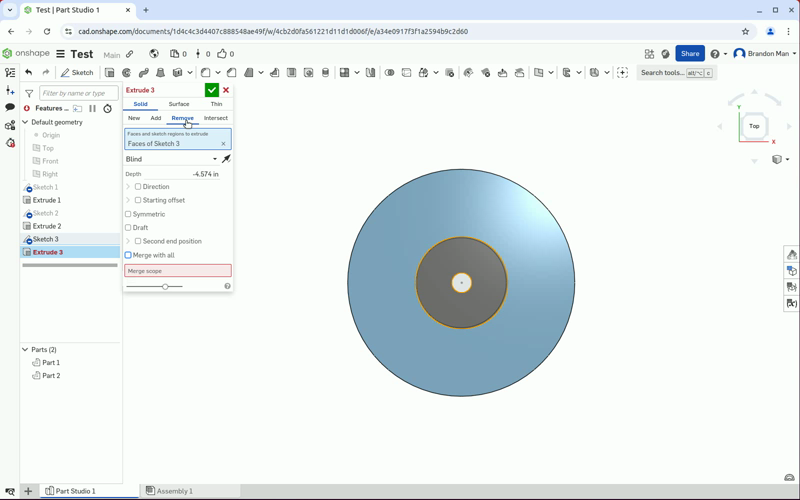
key(space)
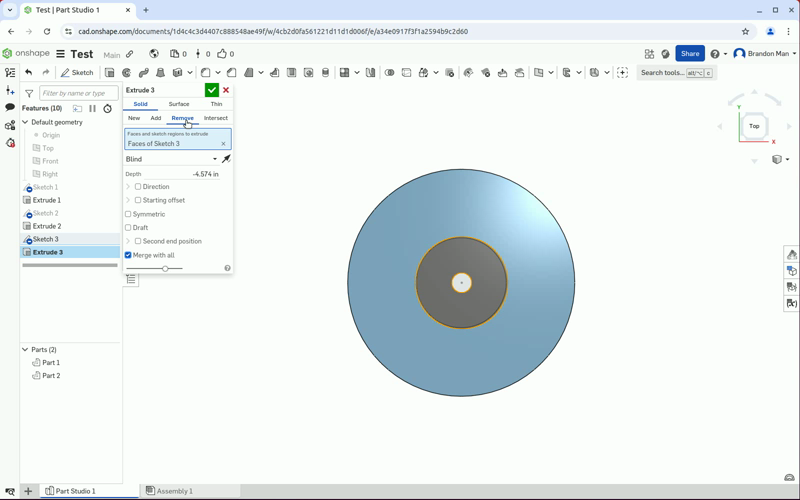
key(enter)
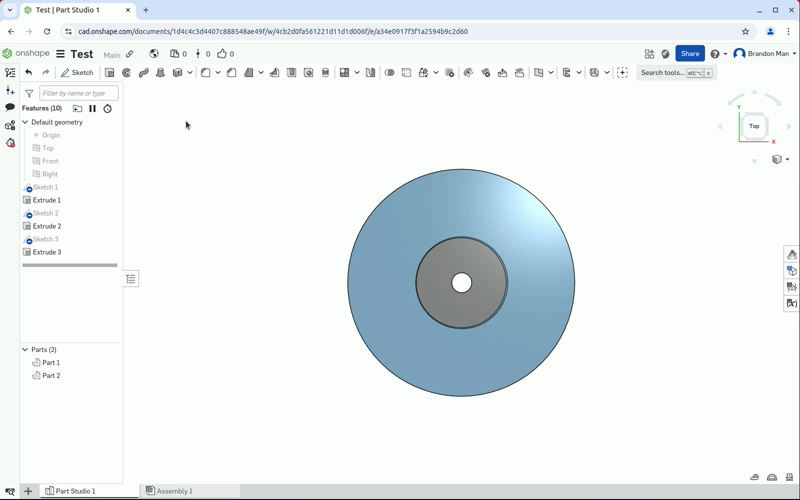
key(shift+h)
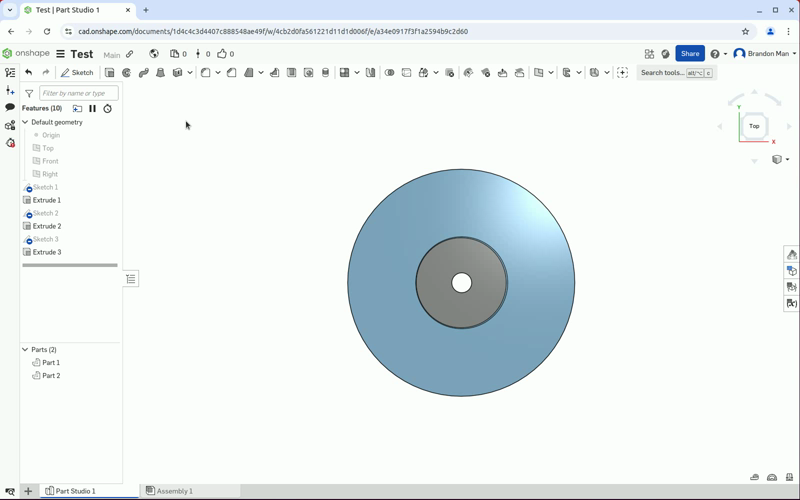
key(shift+h)
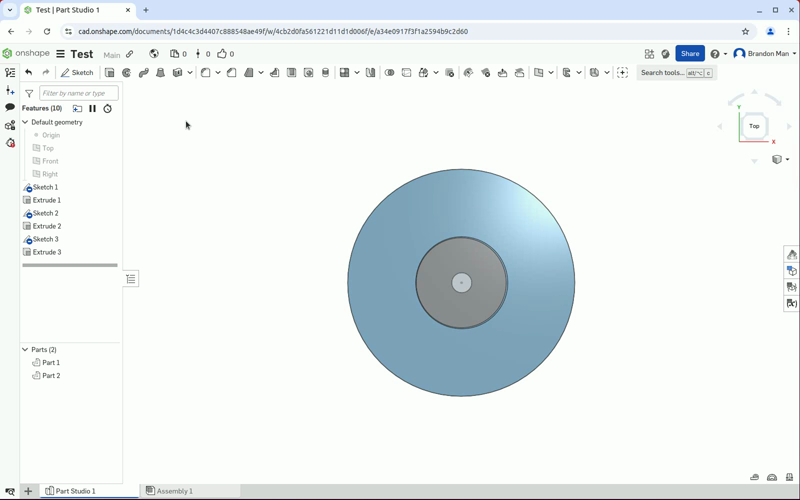
key(shift+7)
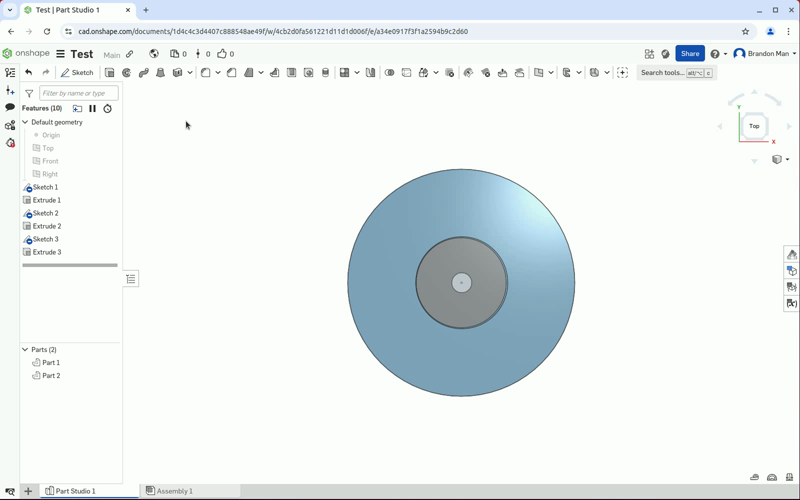
key(up, 3)
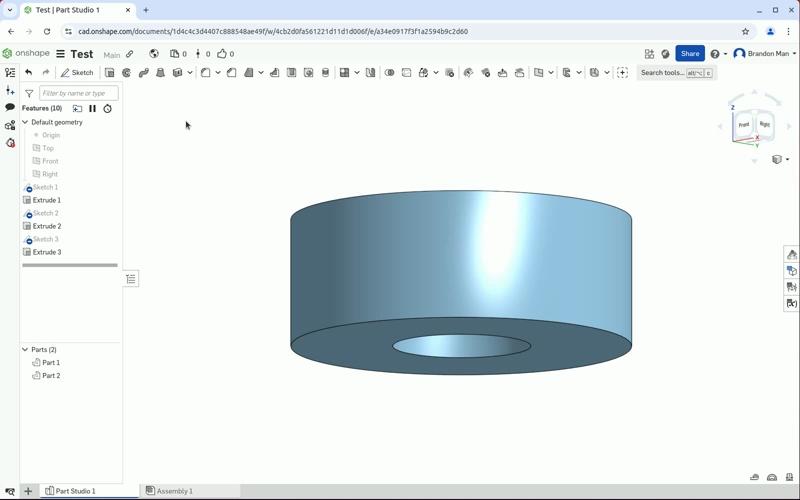
key(left, 3)
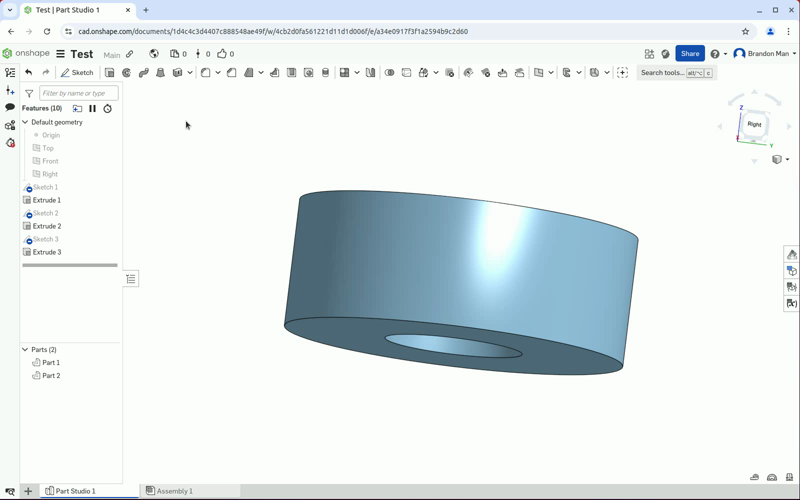
key(right, 3)
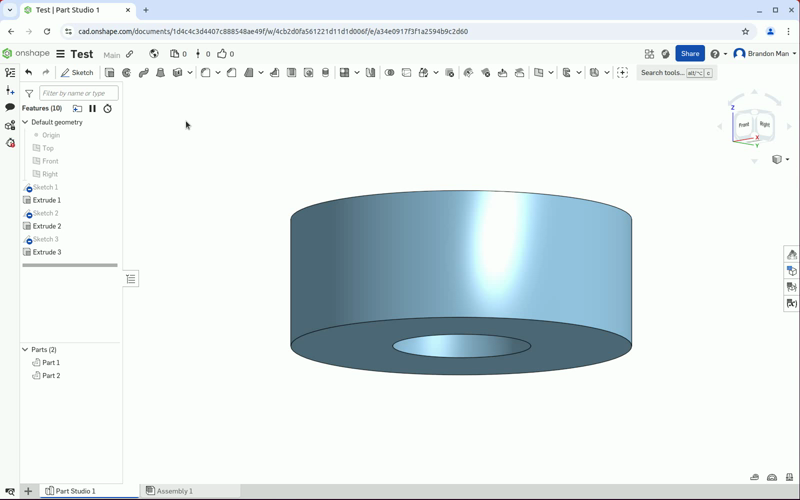
key(down, 3)
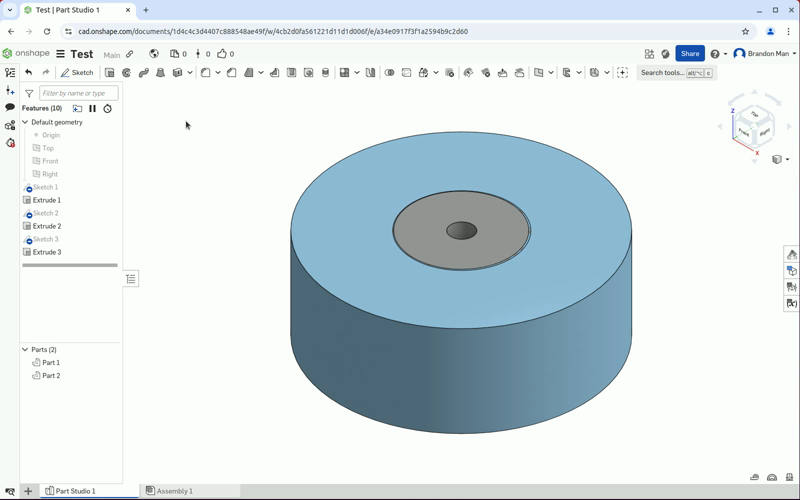
mouse_move(73, 189)
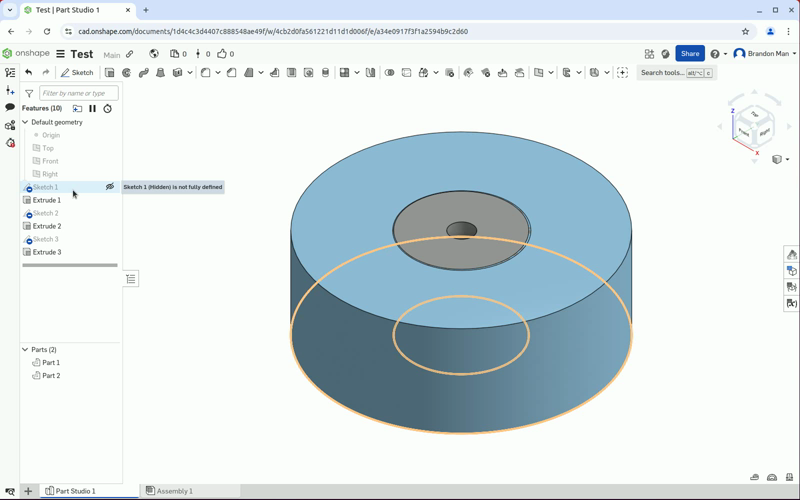
click(73, 189)